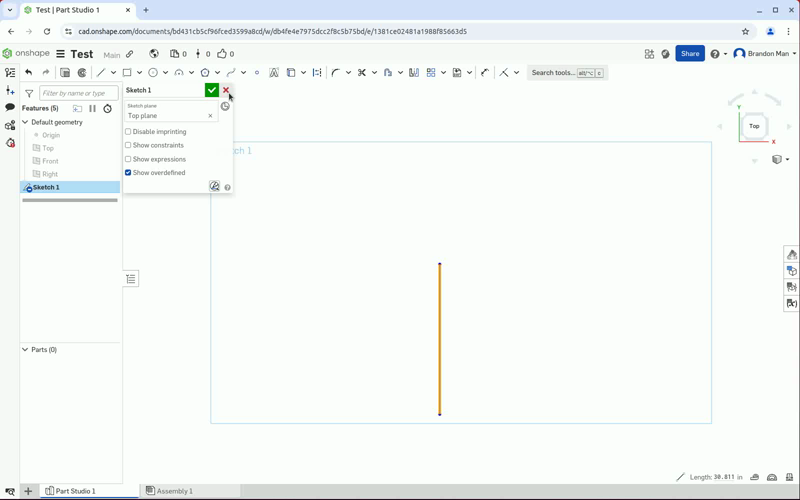
key(shift+h)
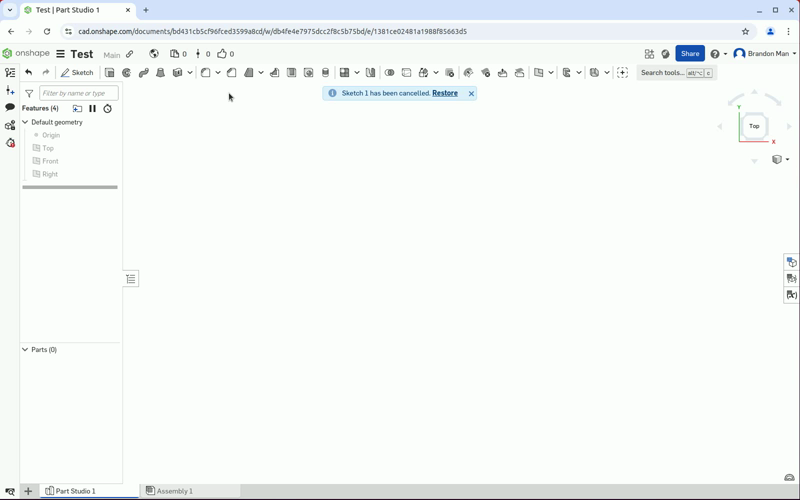
mouse_move(73, 352)
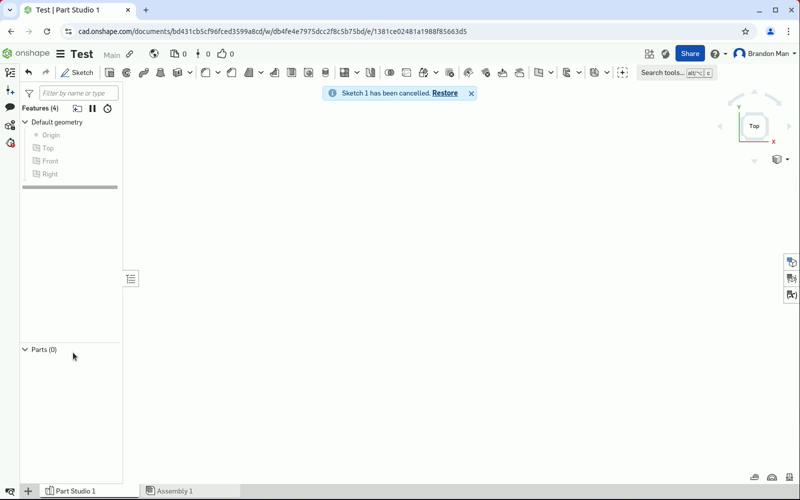
key(y)
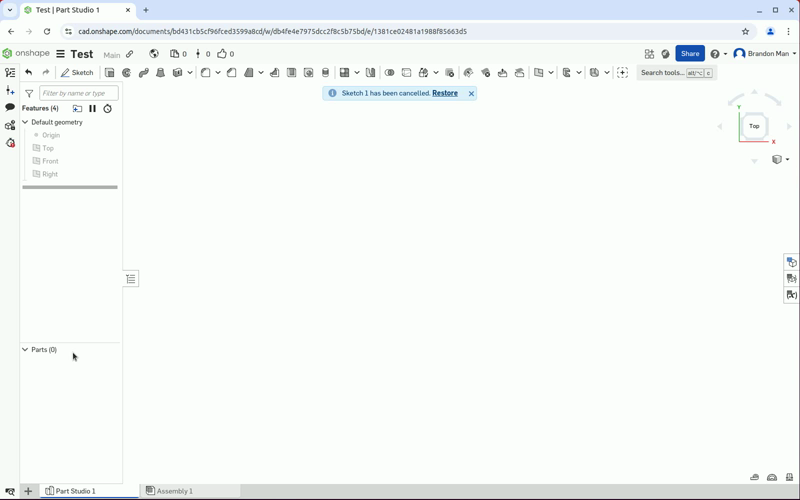
key(shift+p)
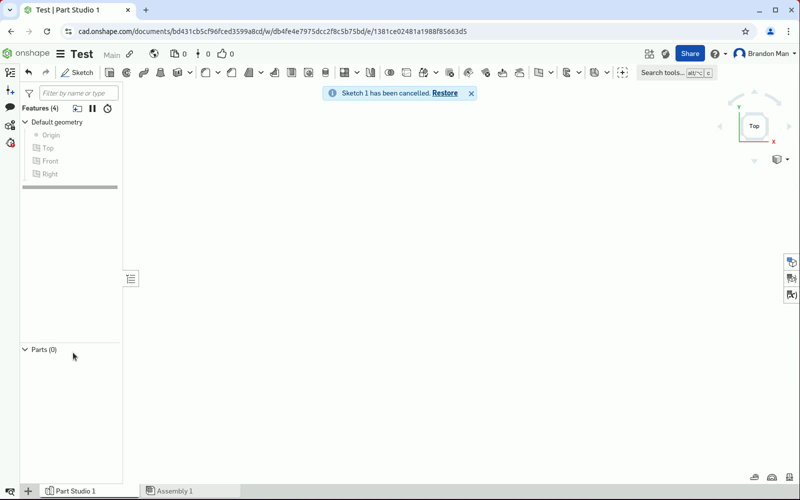
key(space)
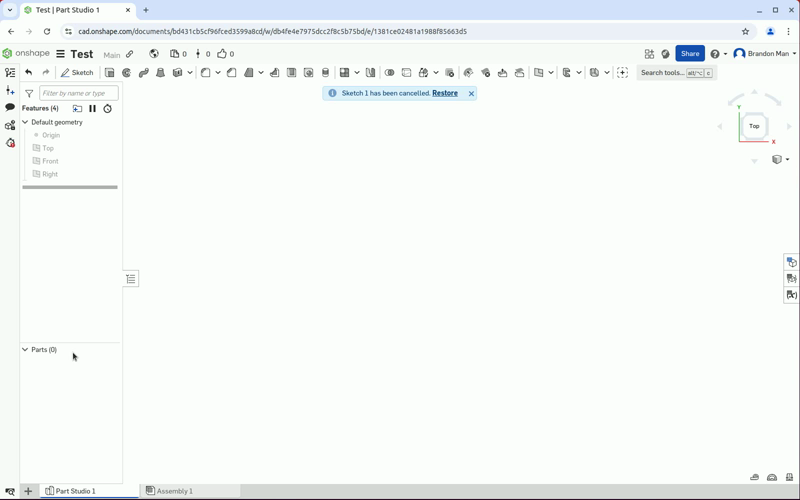
key_down(shift)
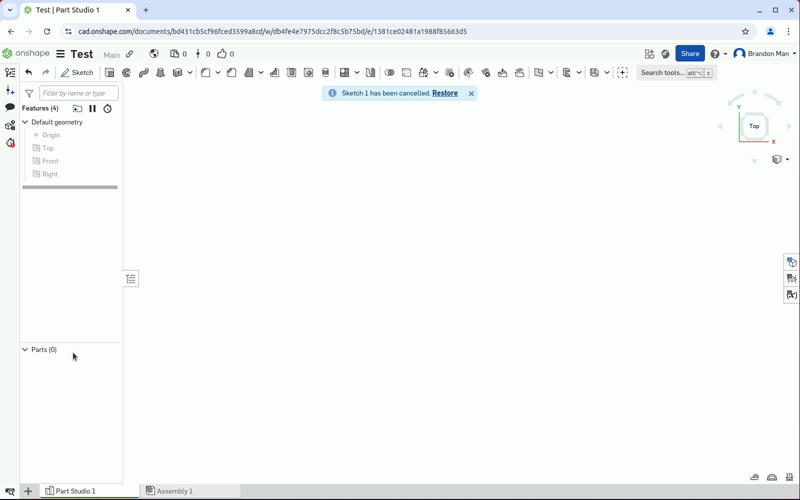
key(up)
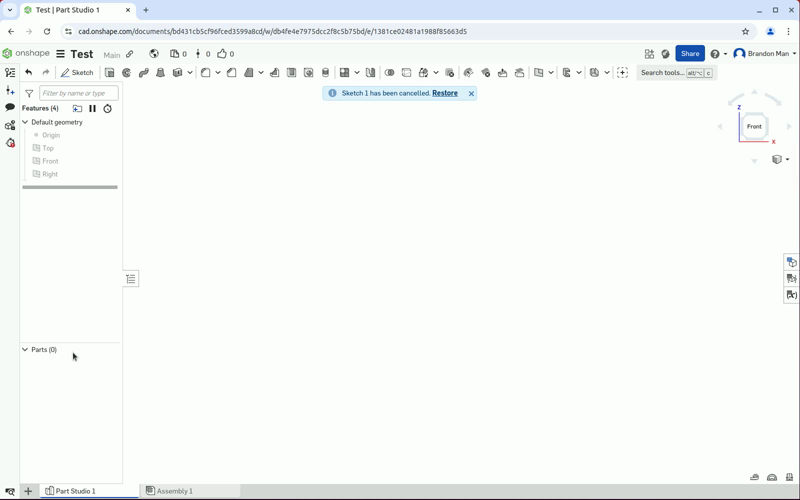
key_up(shift)
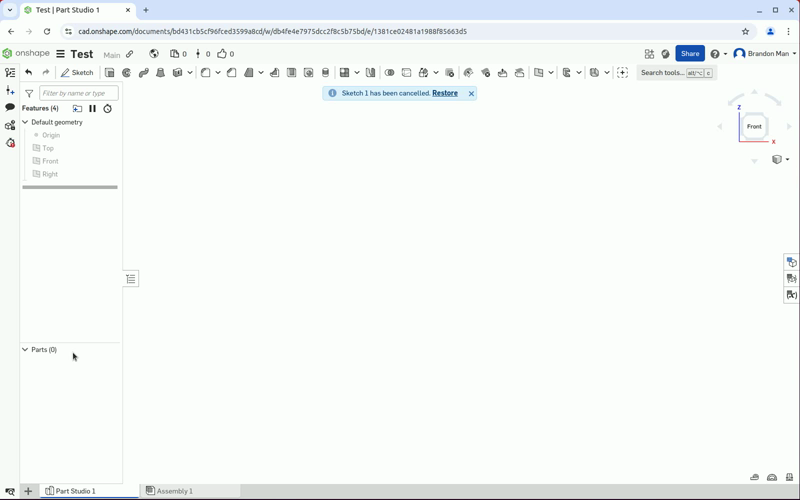
mouse_move(73, 352)
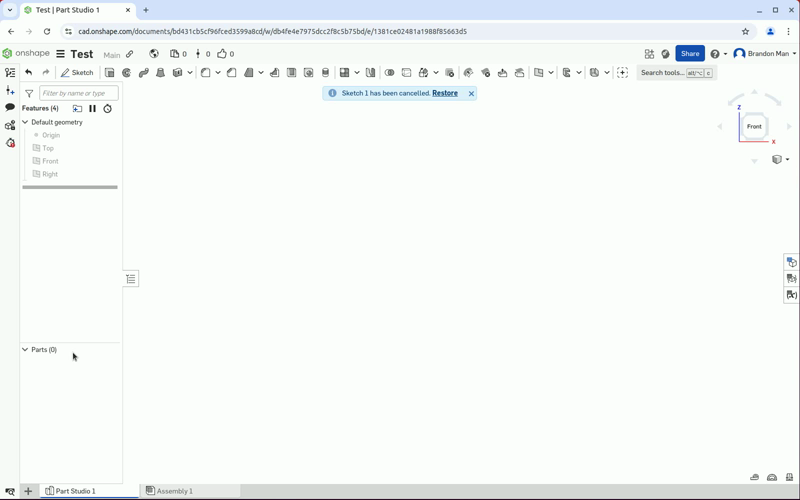
key(shift+y)
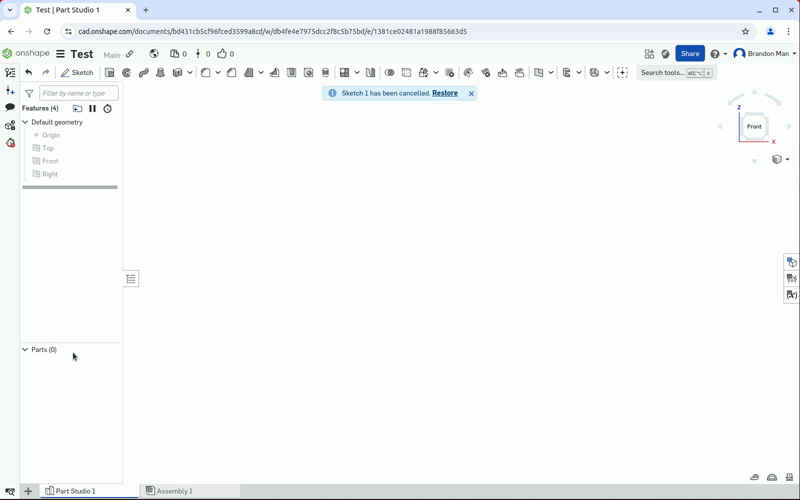
key(shift+s)
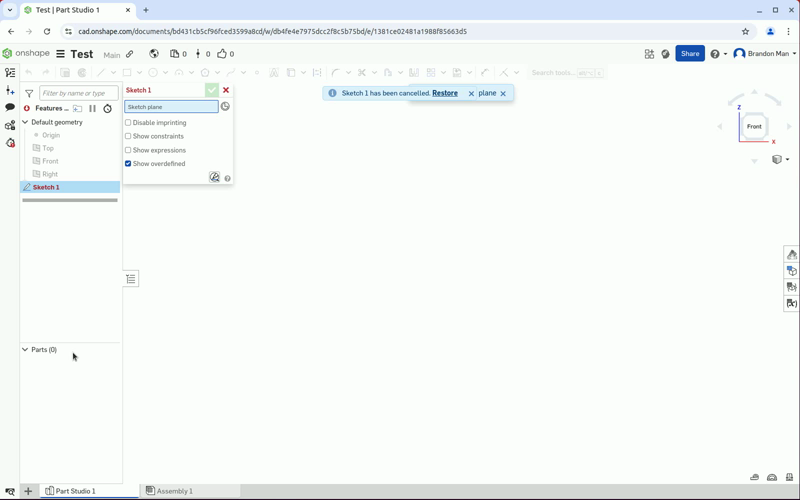
mouse_move(73, 163)
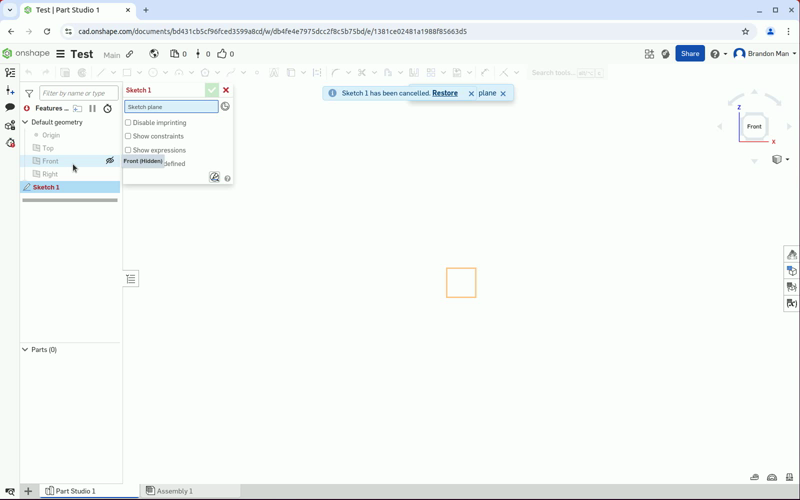
click(73, 163)
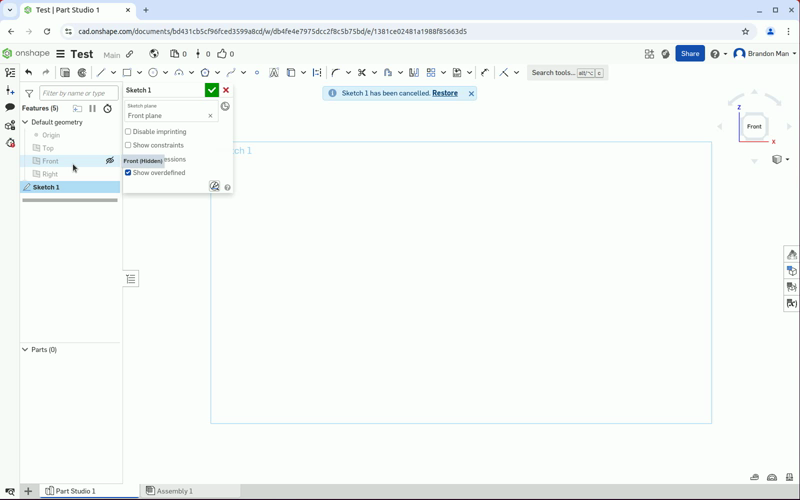
mouse_move(73, 352)
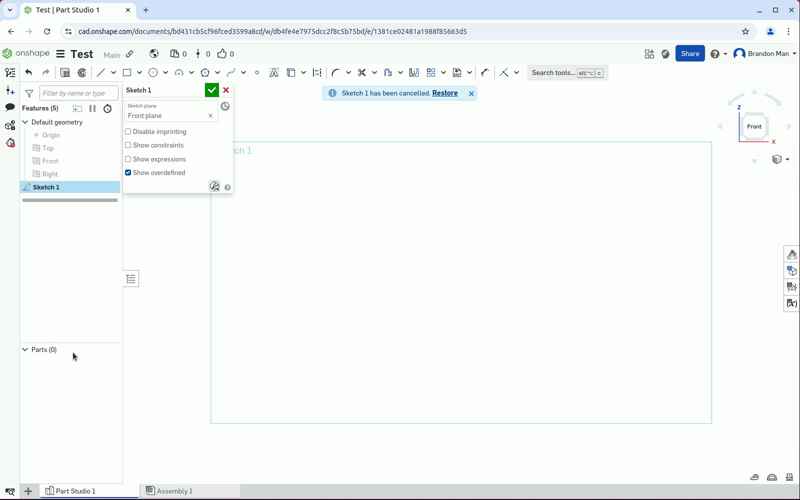
key(y)
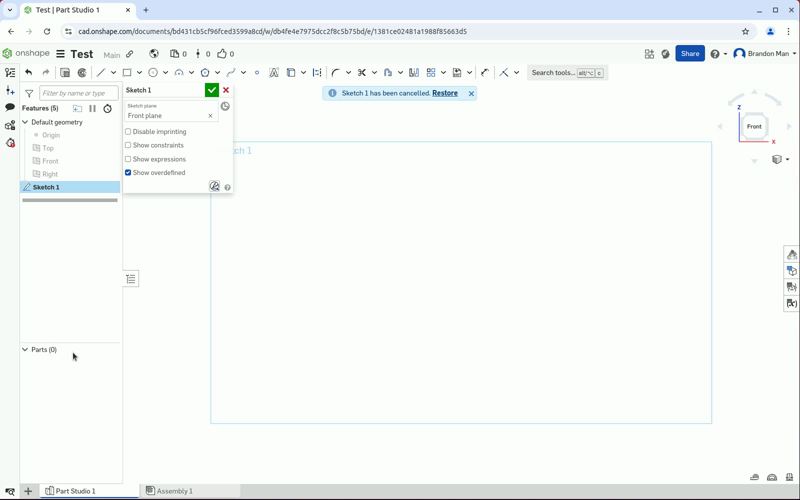
key(c)
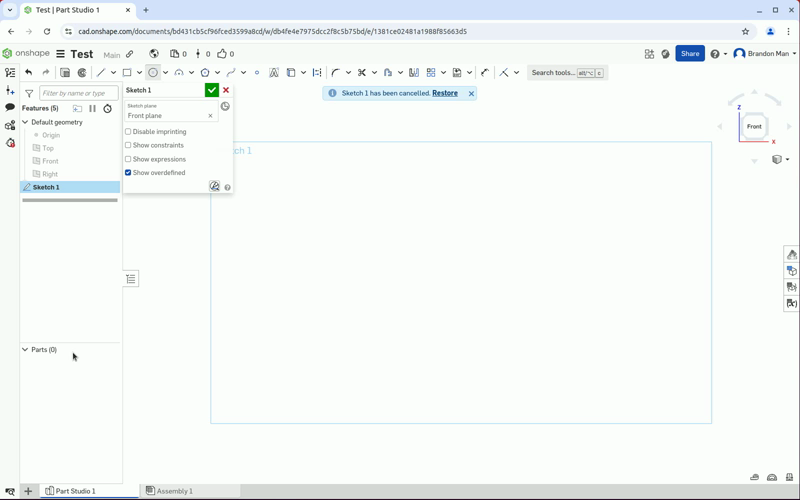
key_down(shift)
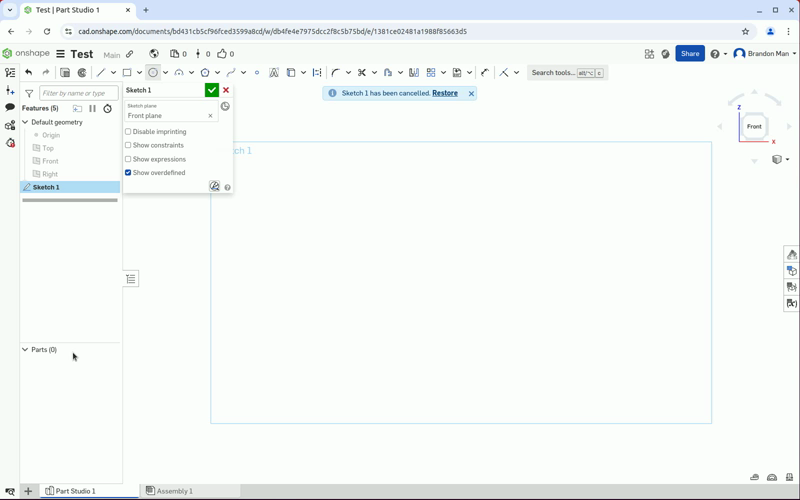
mouse_move(460, 282)
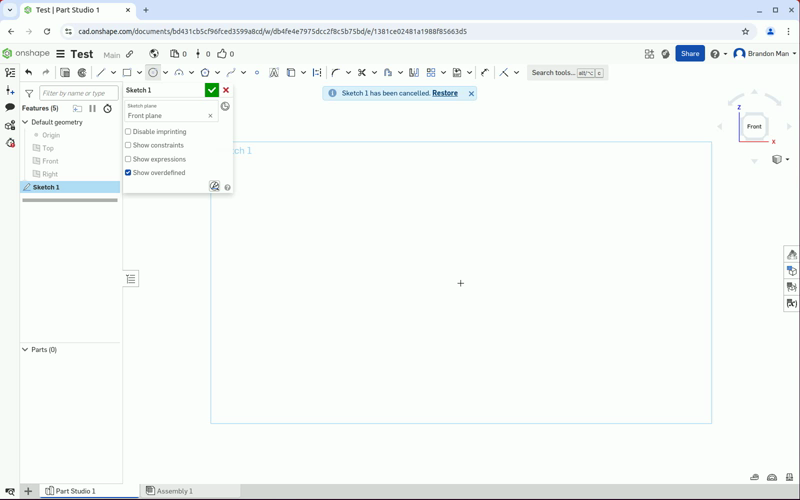
click(460, 282)
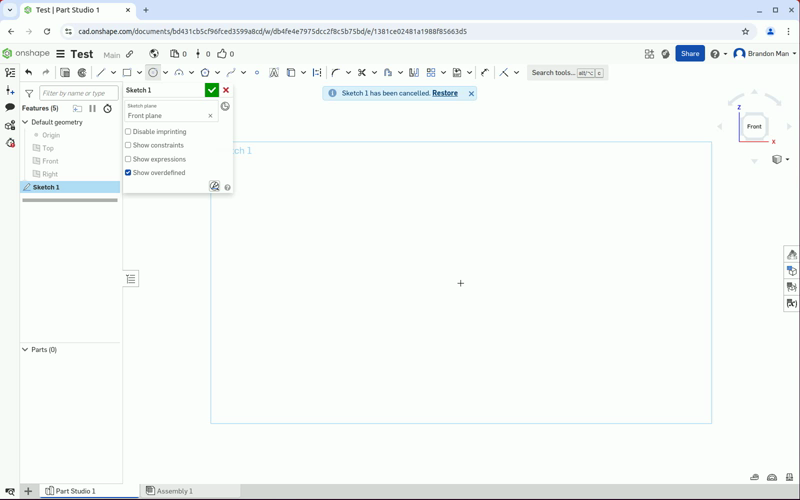
key_up(shift)
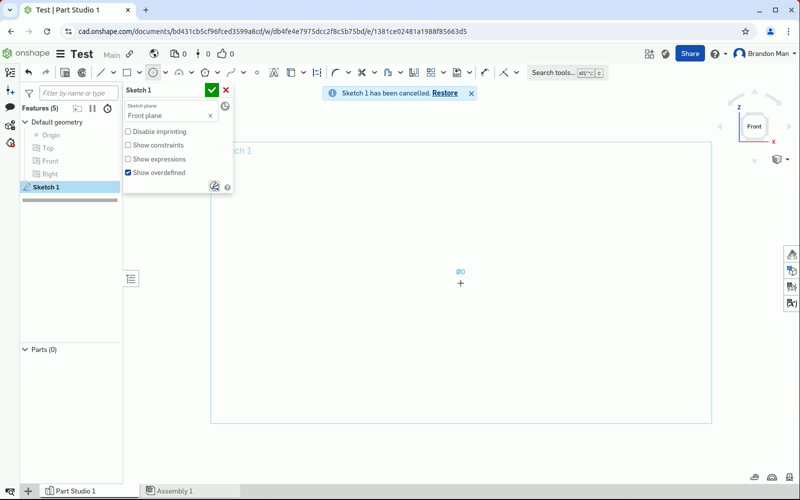
mouse_move(505, 282)
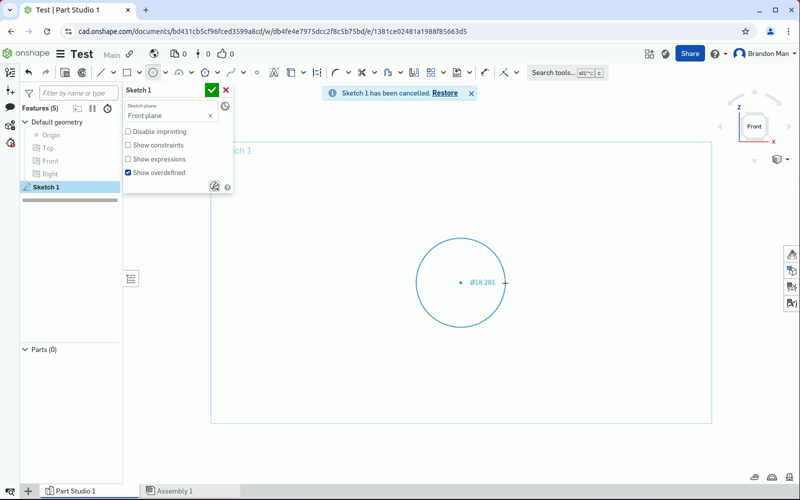
click(505, 282)
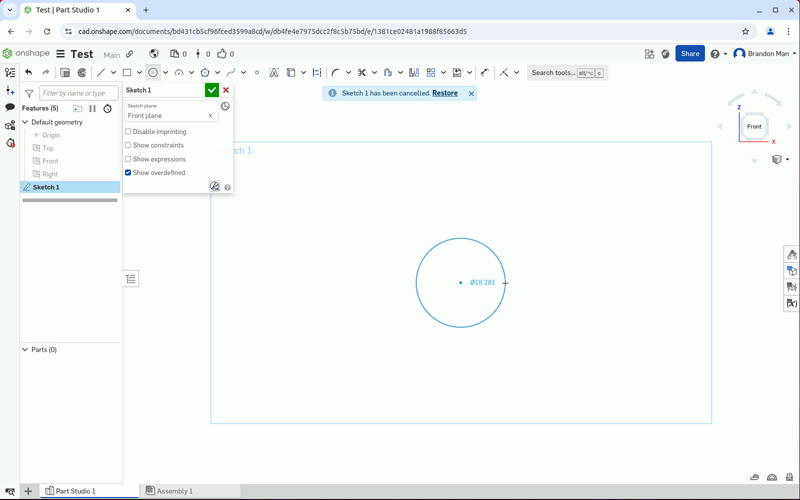
key(esc)
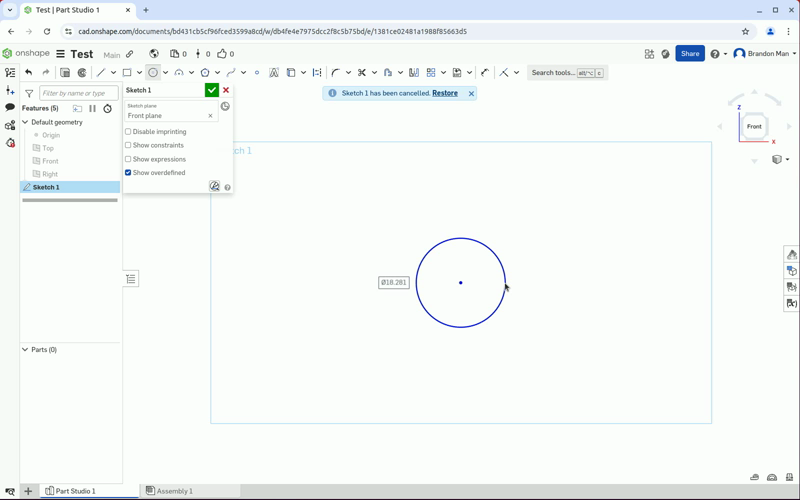
key(c)
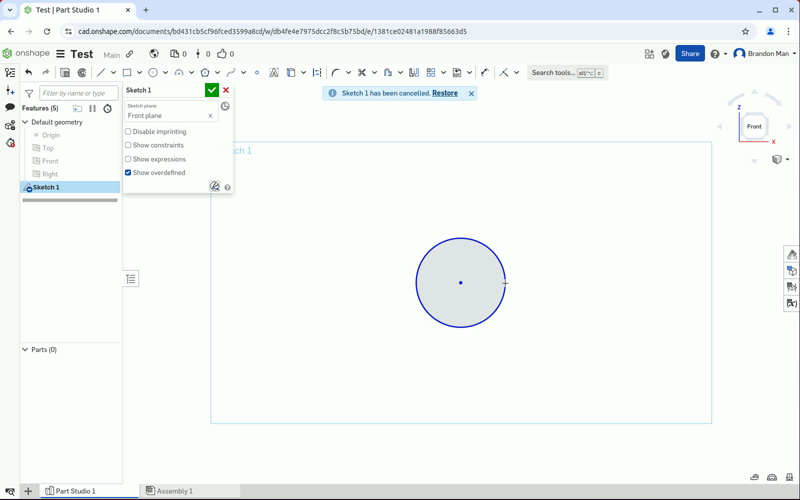
key_down(shift)
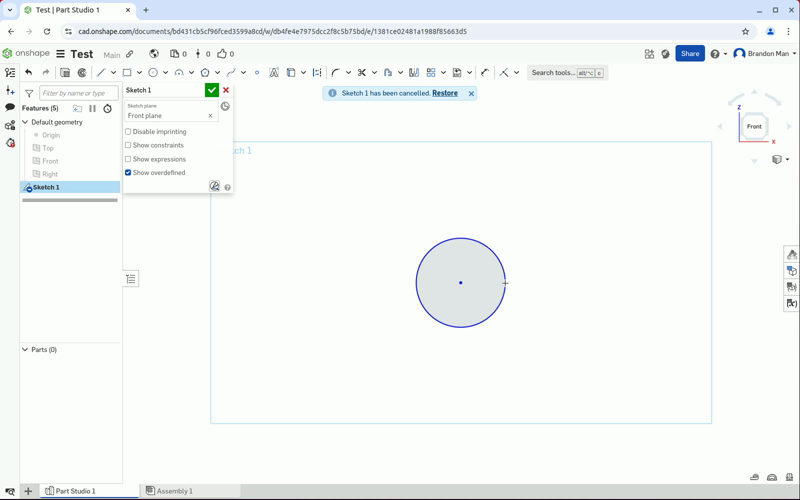
mouse_move(460, 282)
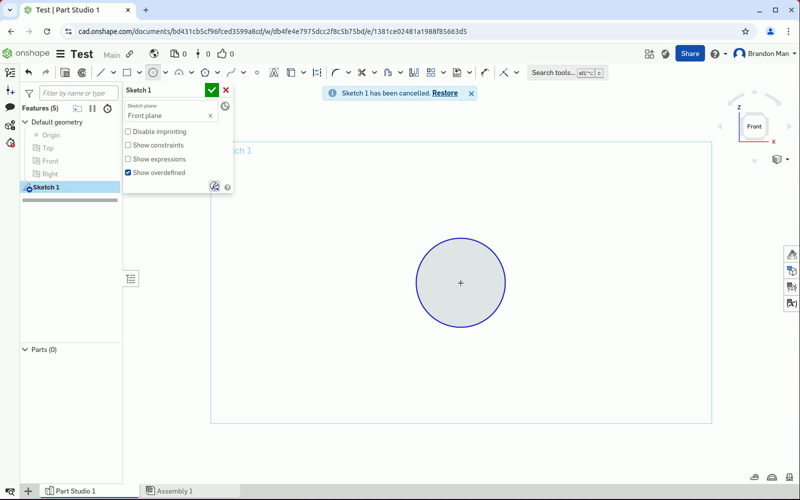
click(460, 282)
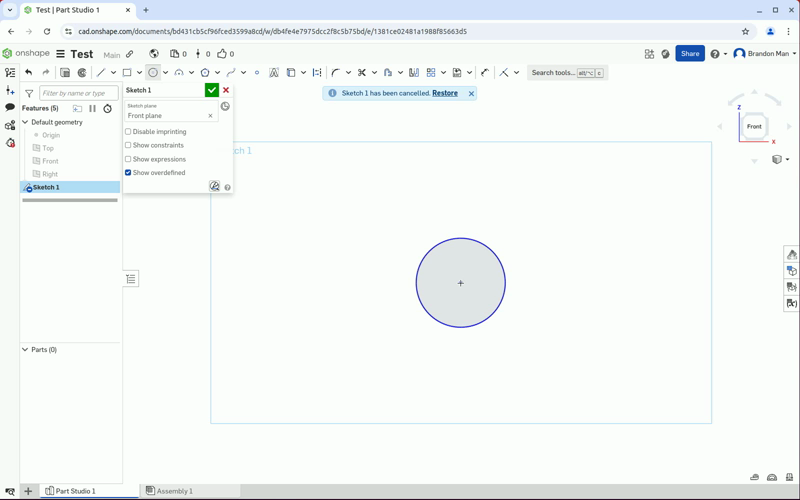
key_up(shift)
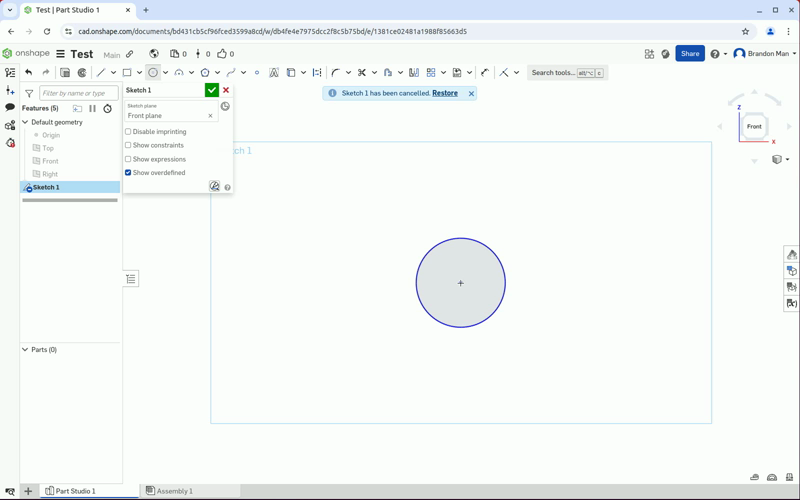
mouse_move(478, 282)
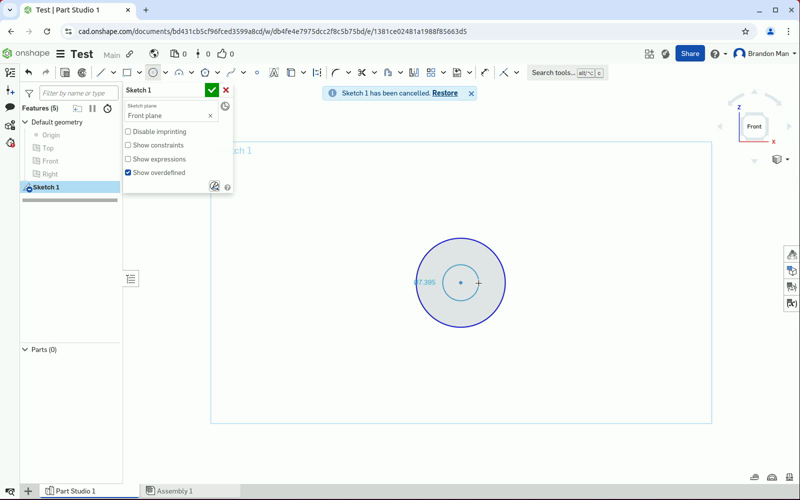
click(478, 282)
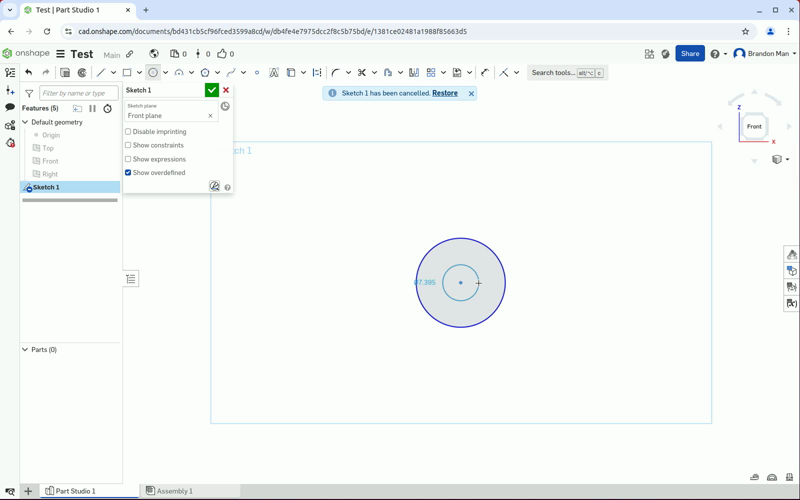
key(esc)
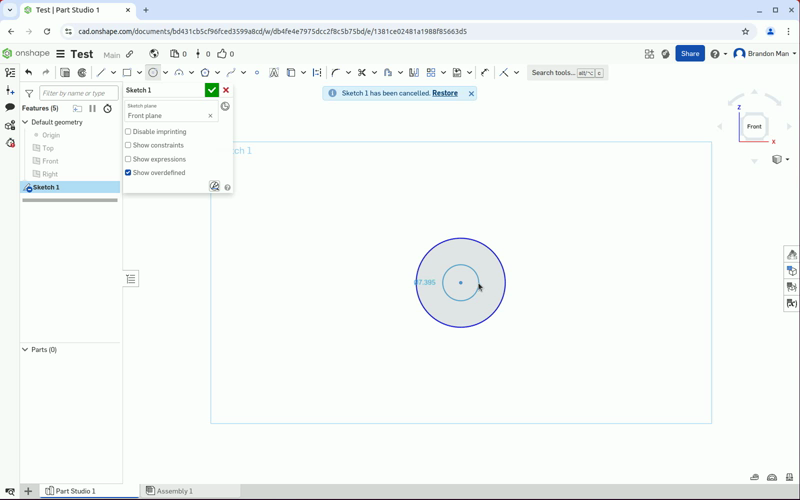
mouse_move(482, 293)
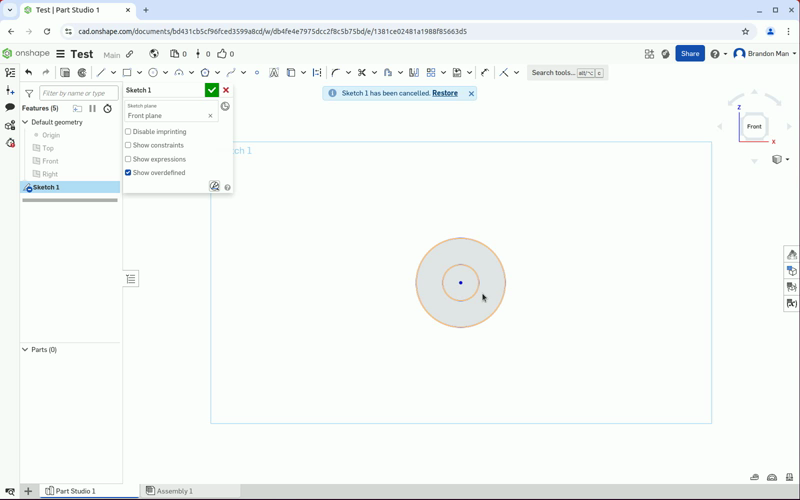
click(482, 293)
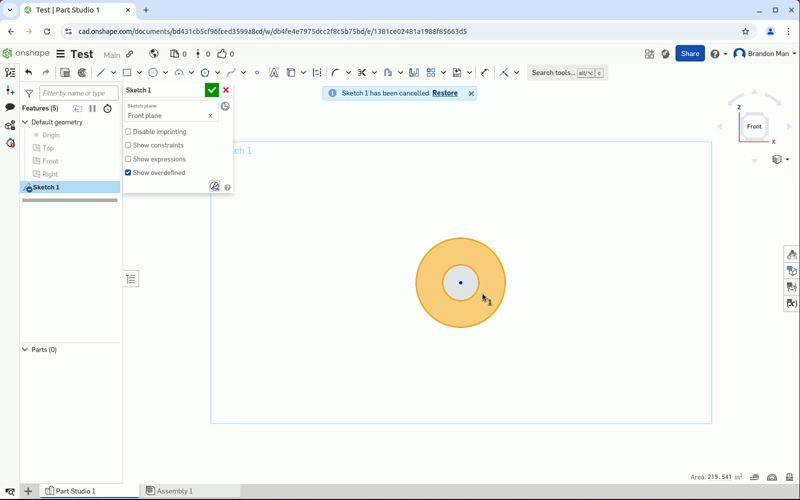
mouse_move(73, 352)
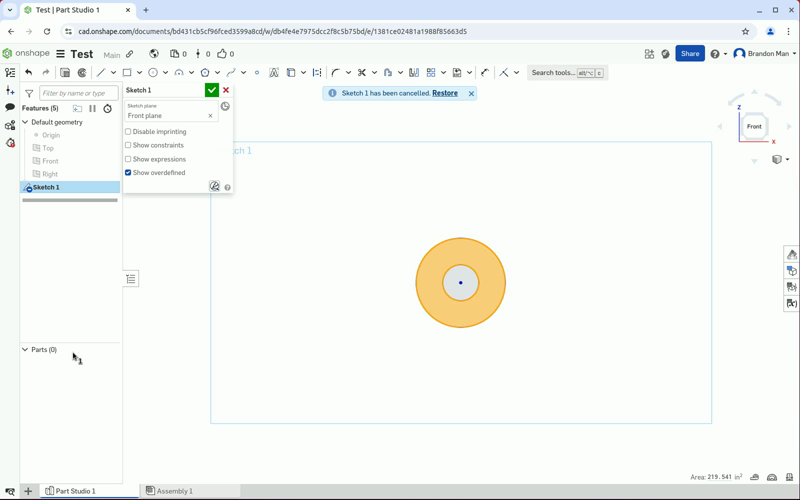
key(shift+y)
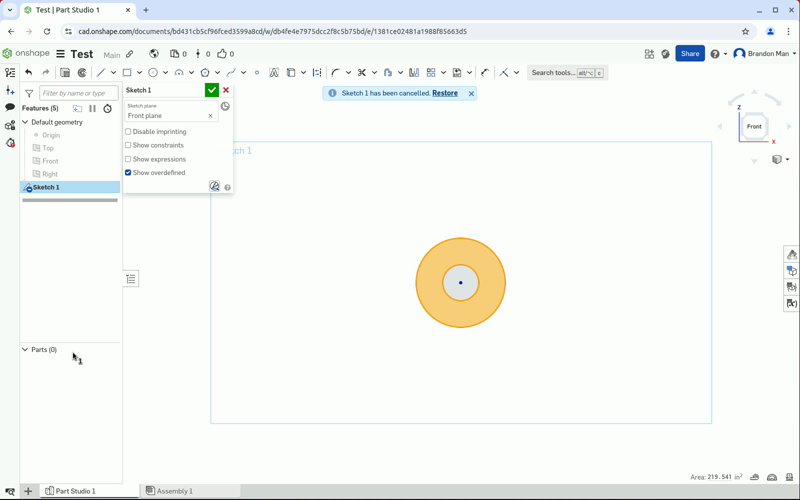
key(shift+e)
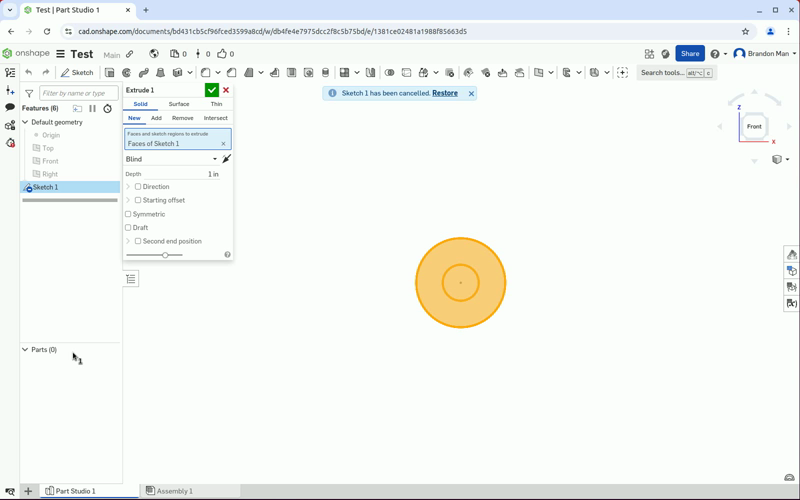
mouse_move(143, 106)
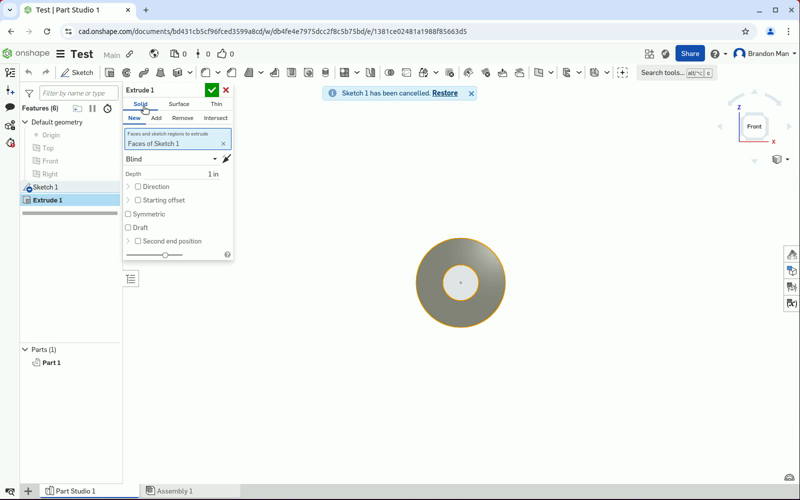
click(143, 106)
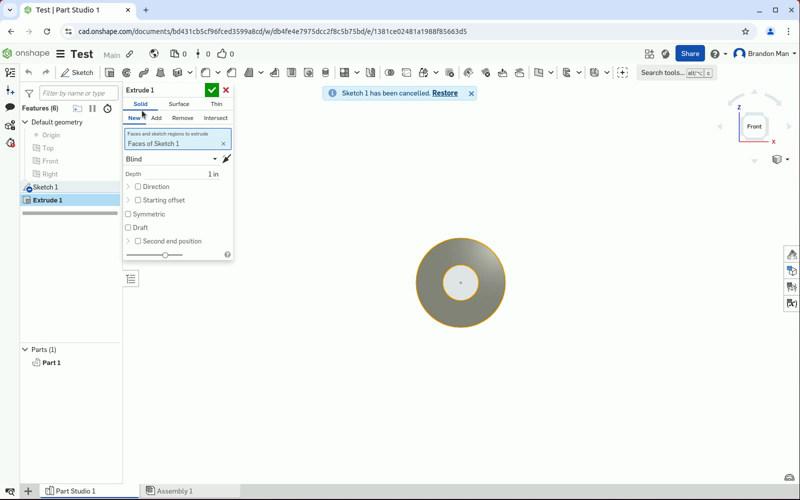
mouse_move(137, 120)
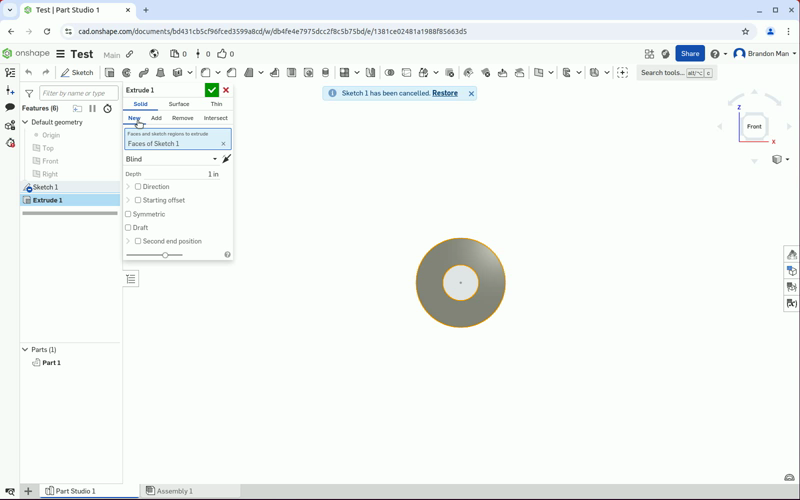
click(137, 120)
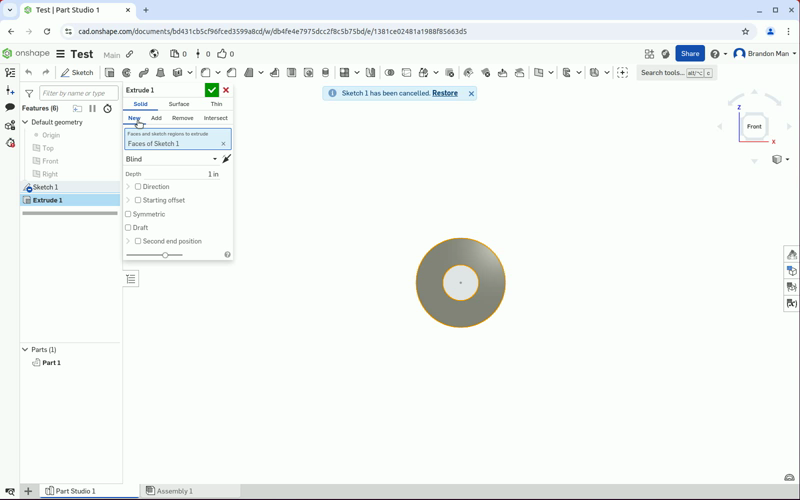
key(tab, 4)
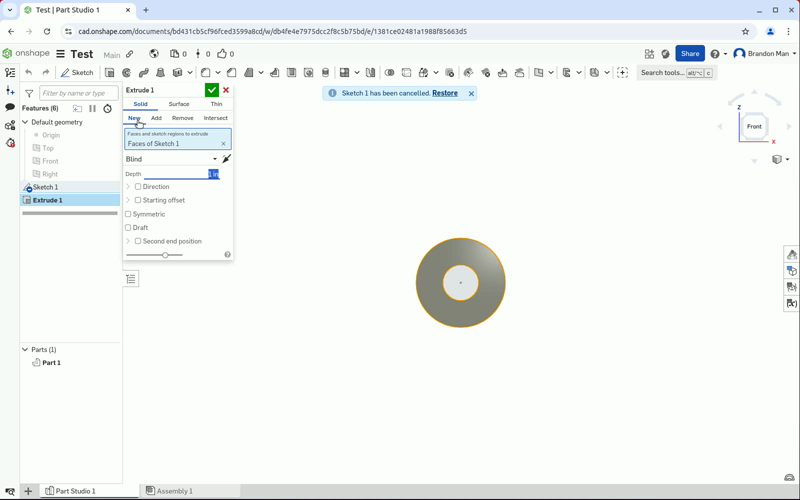
text(3.611)
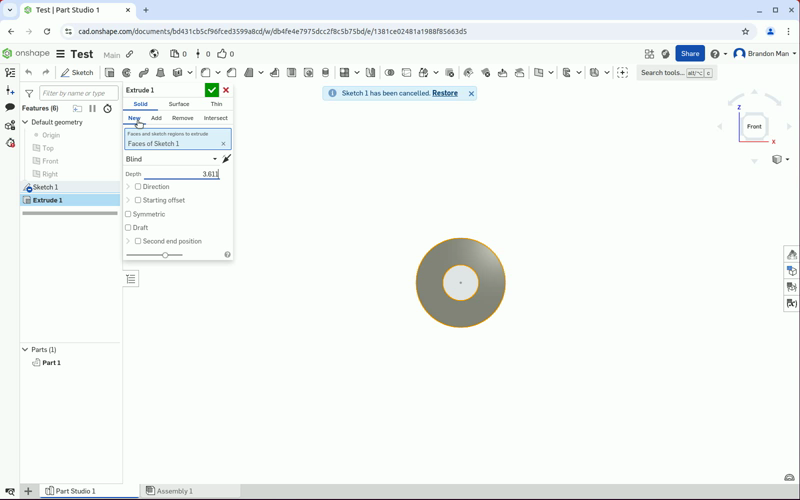
key(enter)
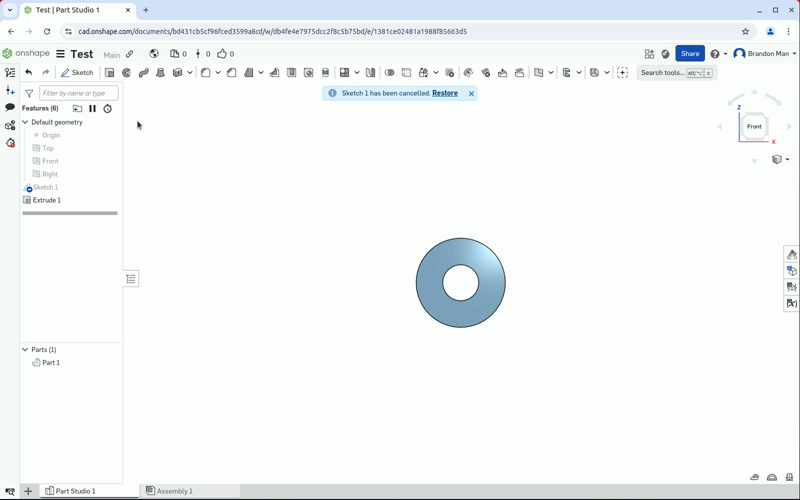
key(shift+h)
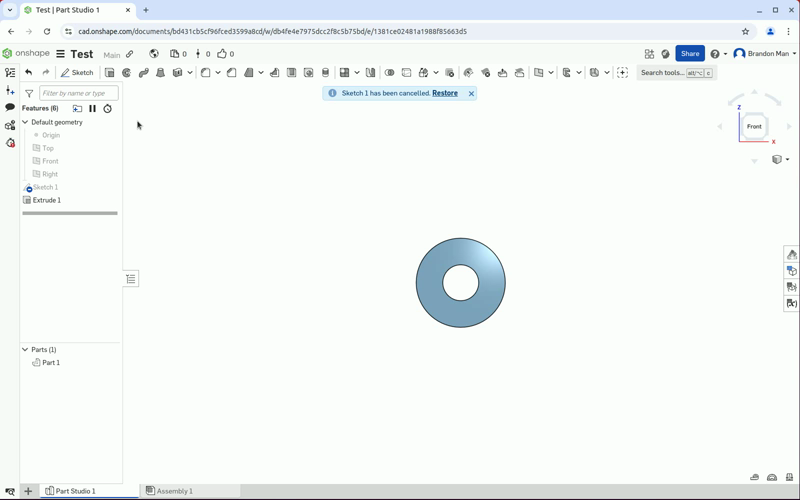
key(shift+h)
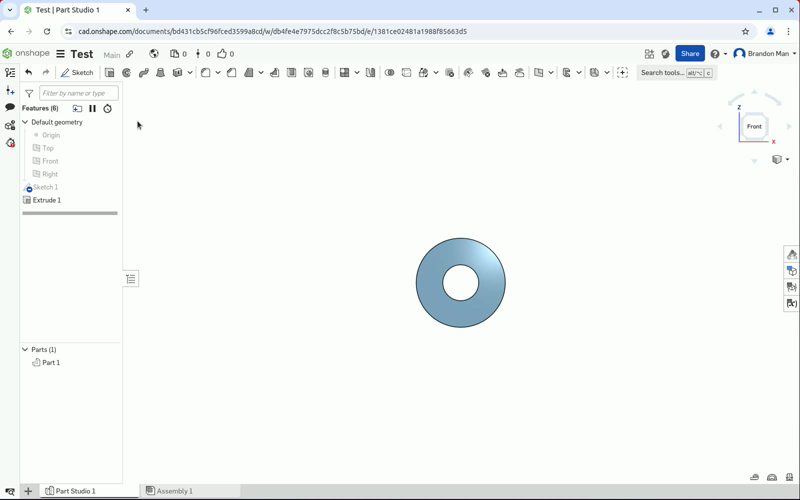
mouse_move(73, 189)
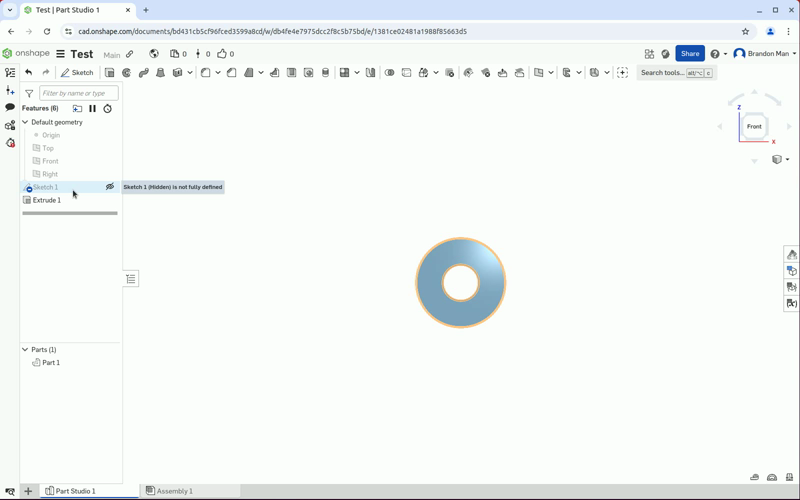
click(73, 189)
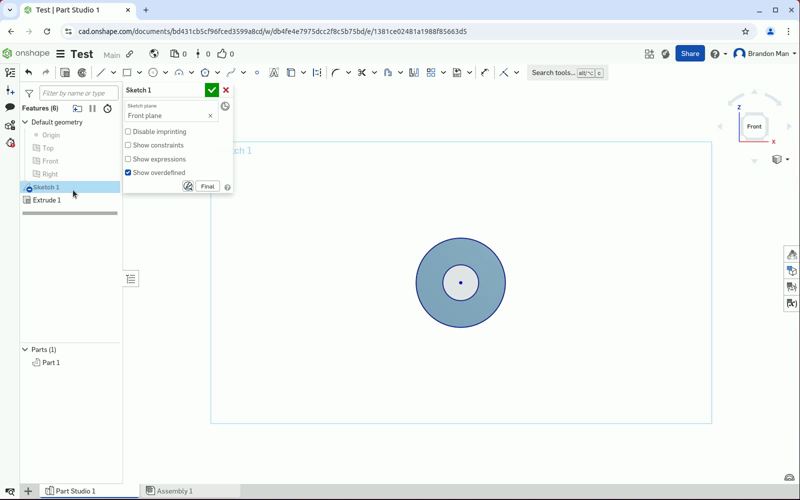
mouse_move(229, 92)
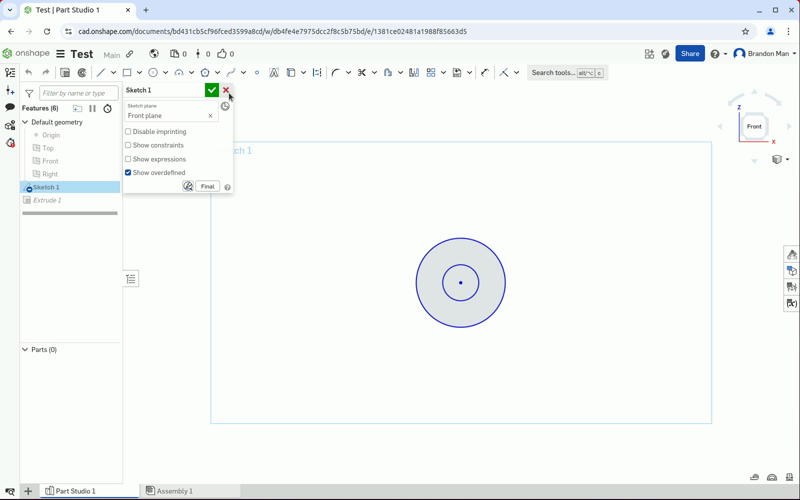
click(229, 92)
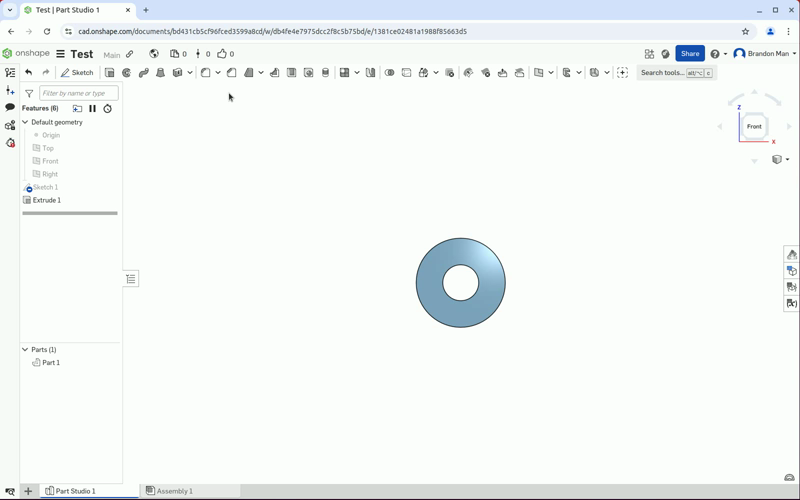
mouse_move(541, 75)
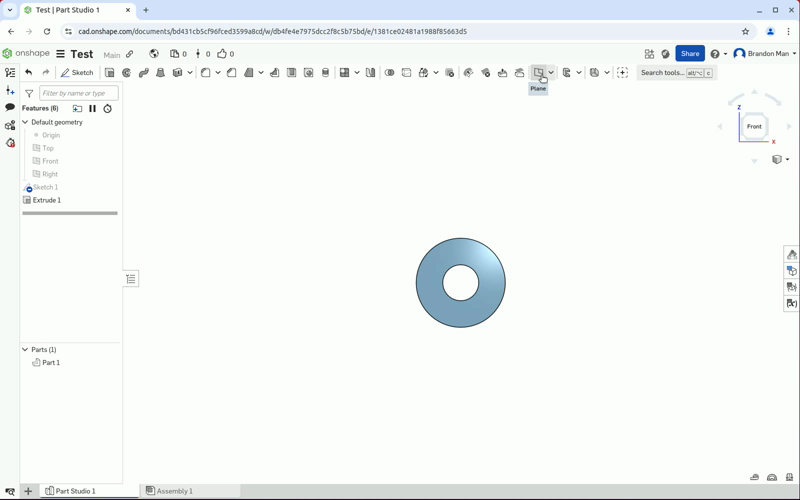
click(541, 75)
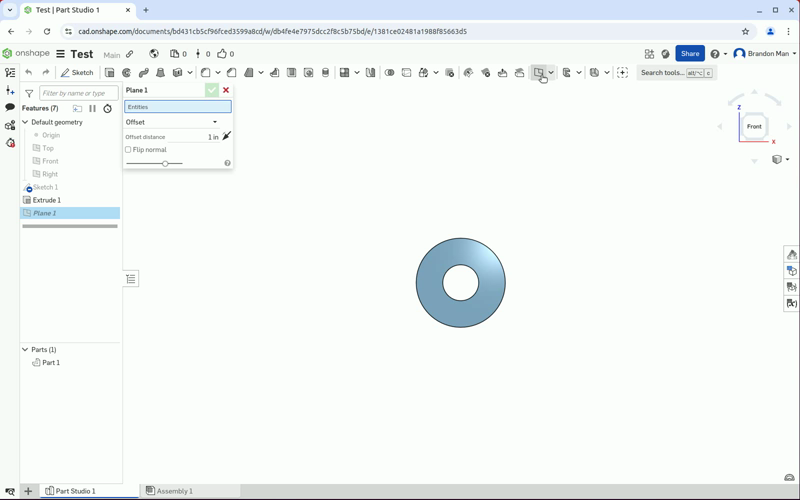
mouse_move(73, 163)
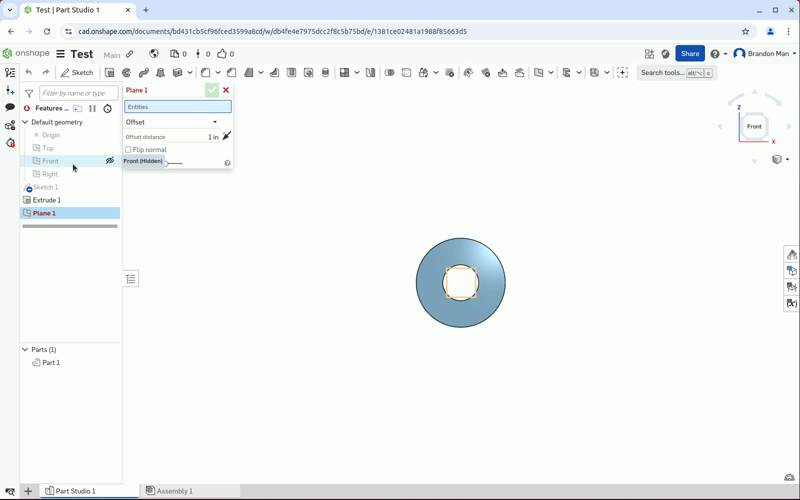
click(73, 163)
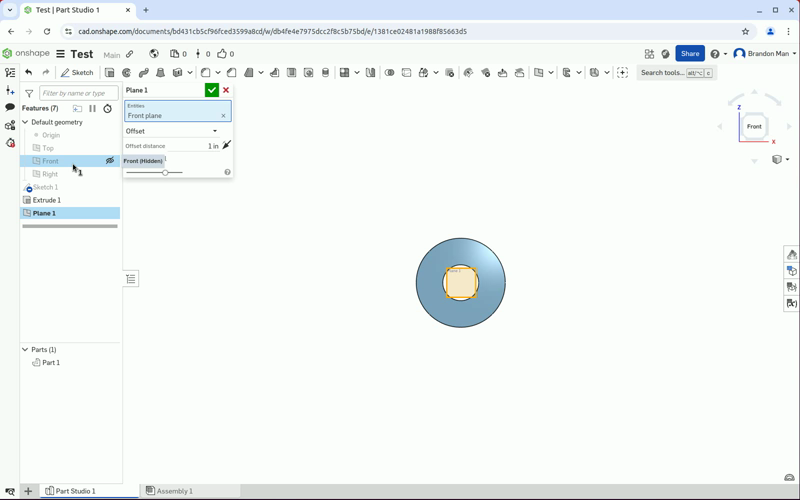
key(tab, 2)
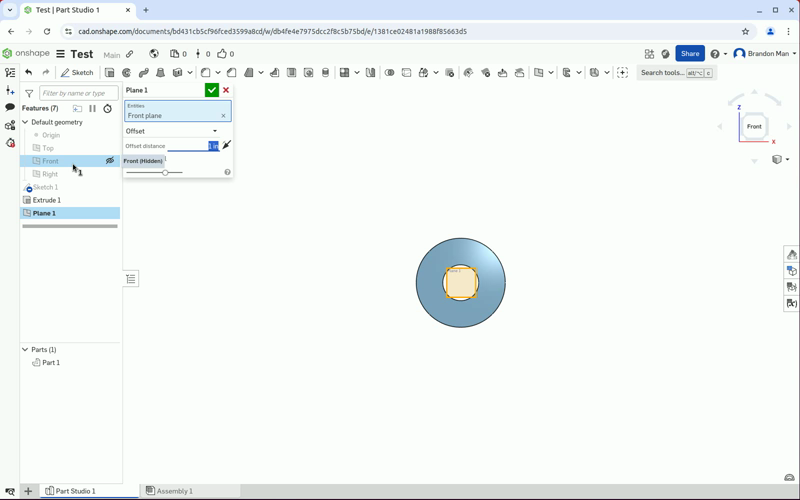
text(3.605)
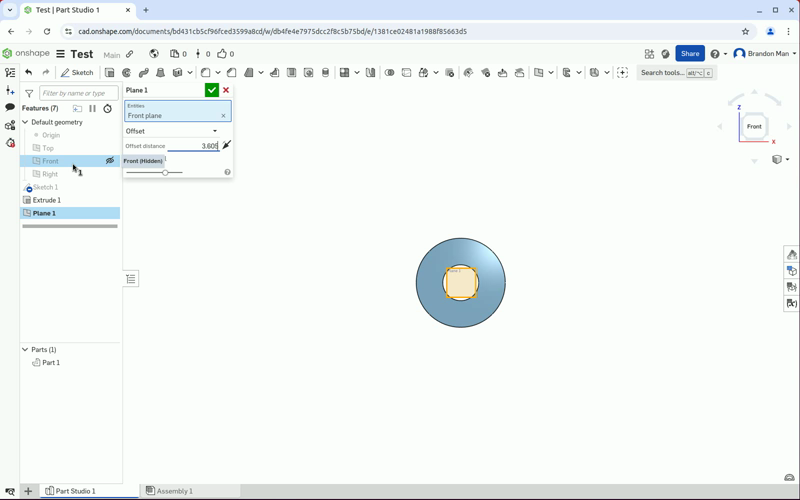
key(enter, 2)
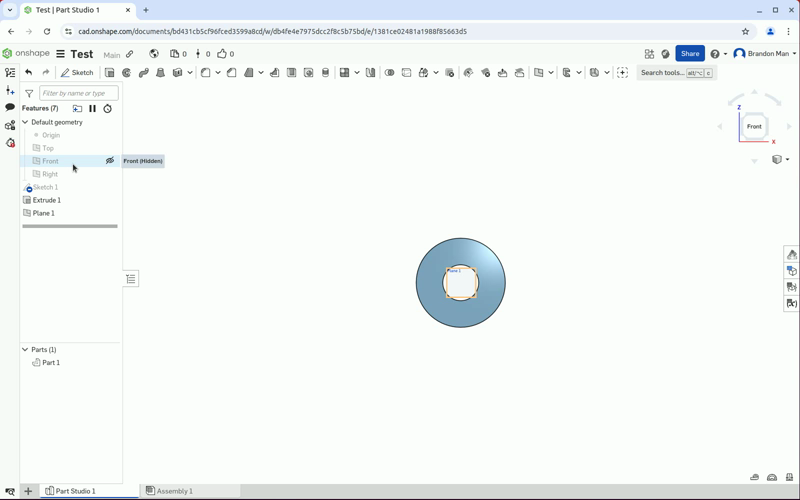
key(shift+s)
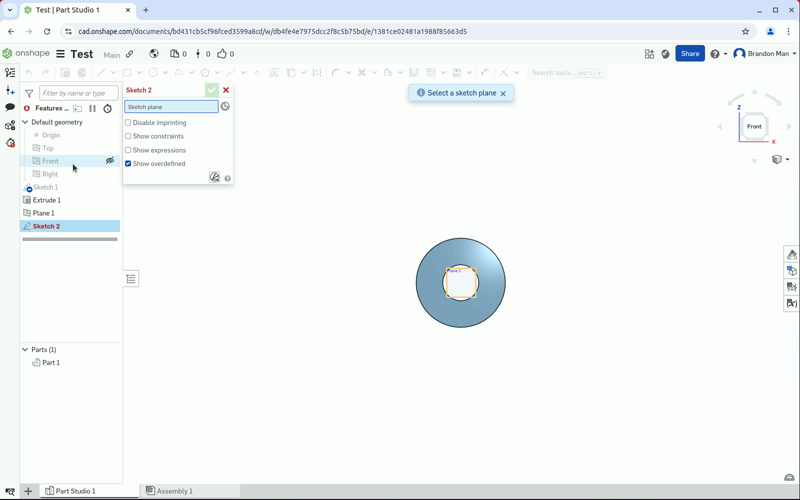
mouse_move(73, 215)
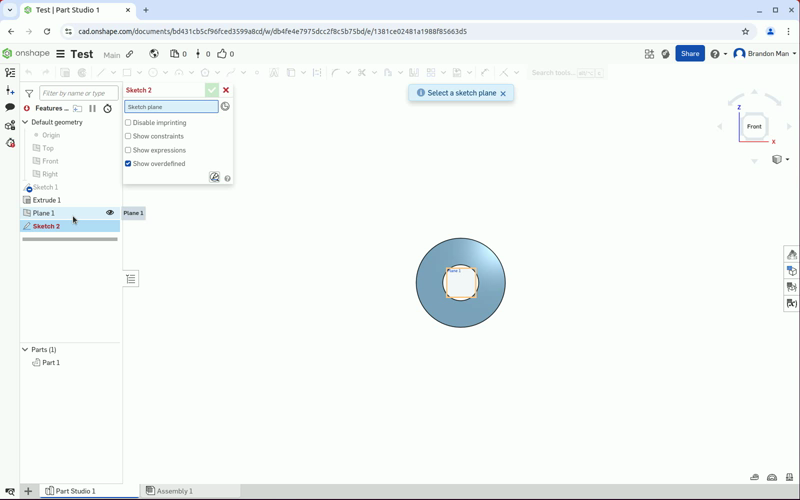
click(73, 215)
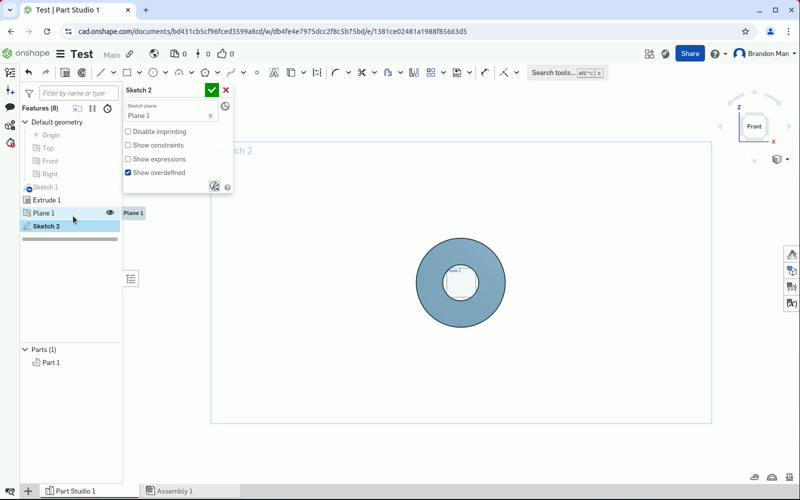
mouse_move(73, 352)
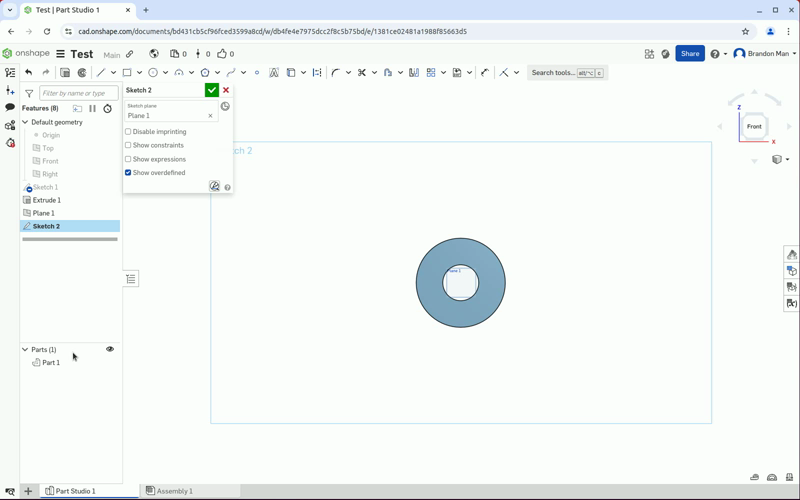
key(y)
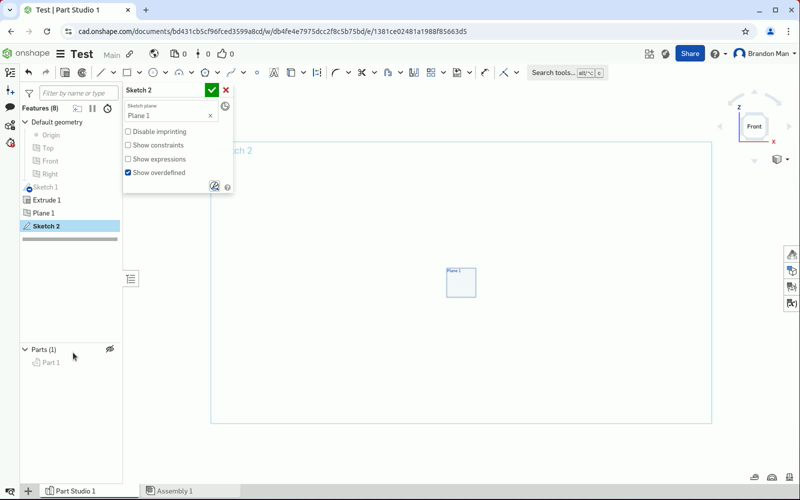
key(c)
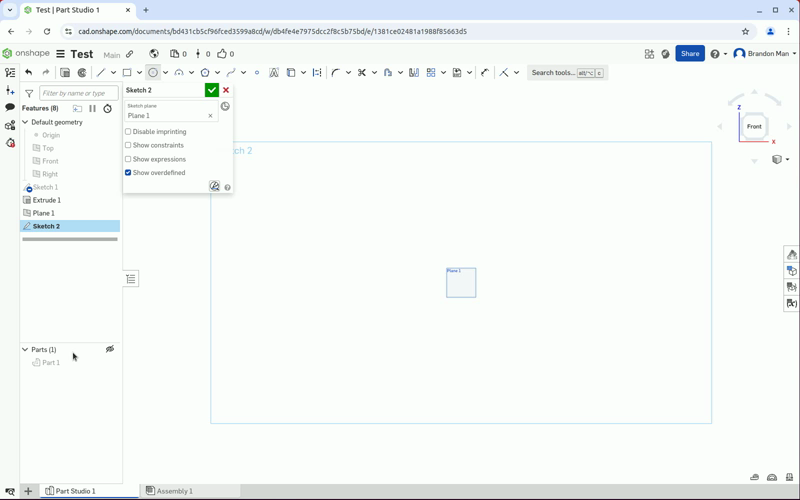
key_down(shift)
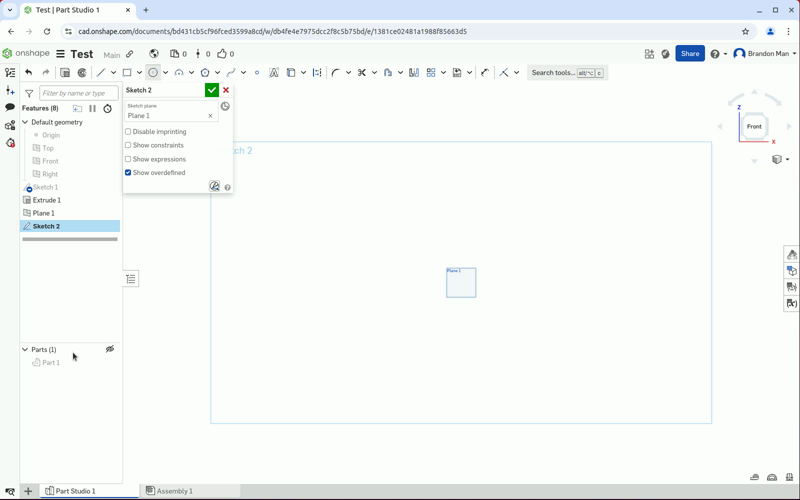
mouse_move(460, 282)
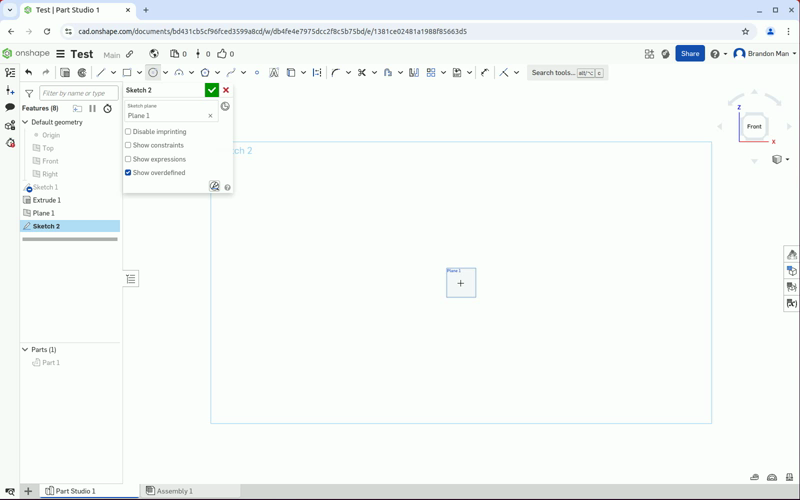
click(460, 282)
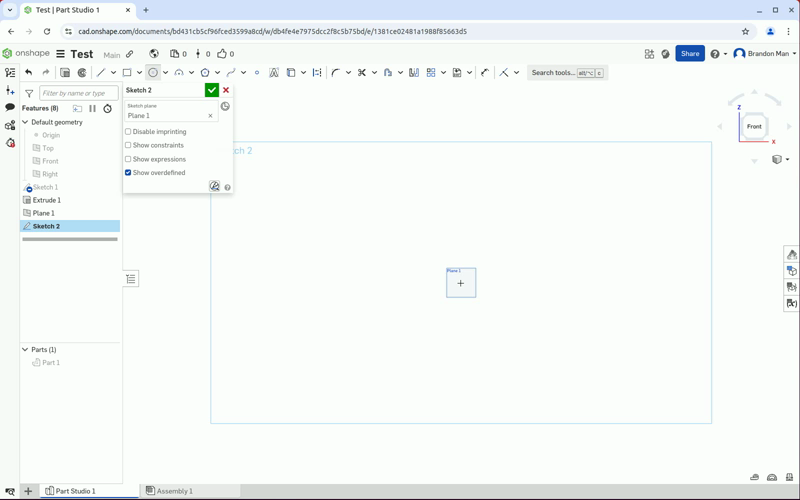
key_up(shift)
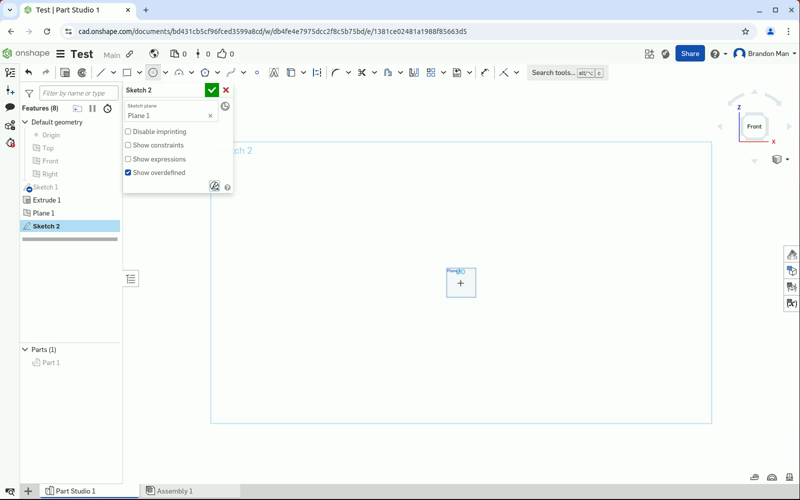
mouse_move(492, 282)
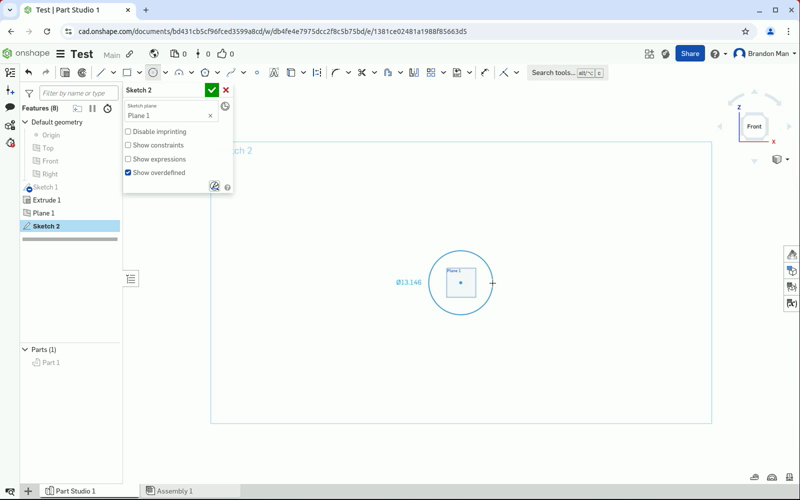
click(492, 282)
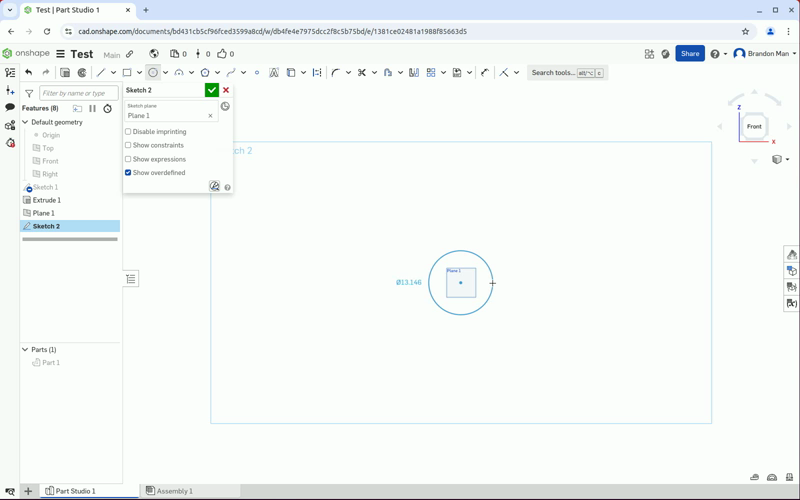
key(esc)
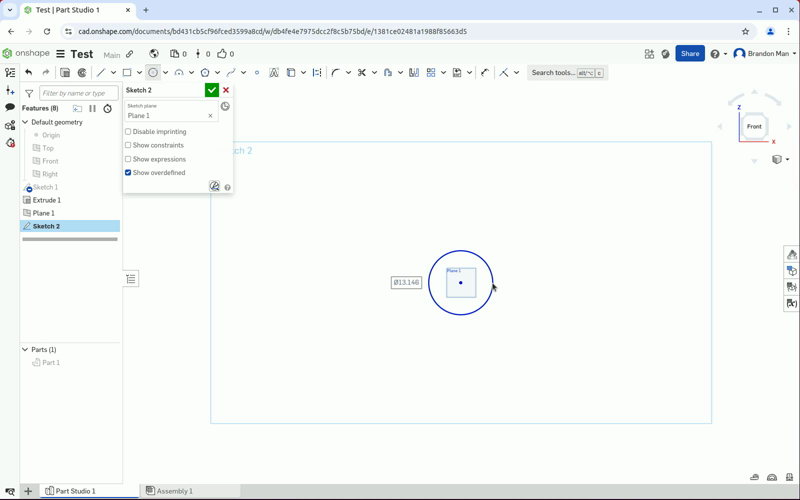
key(c)
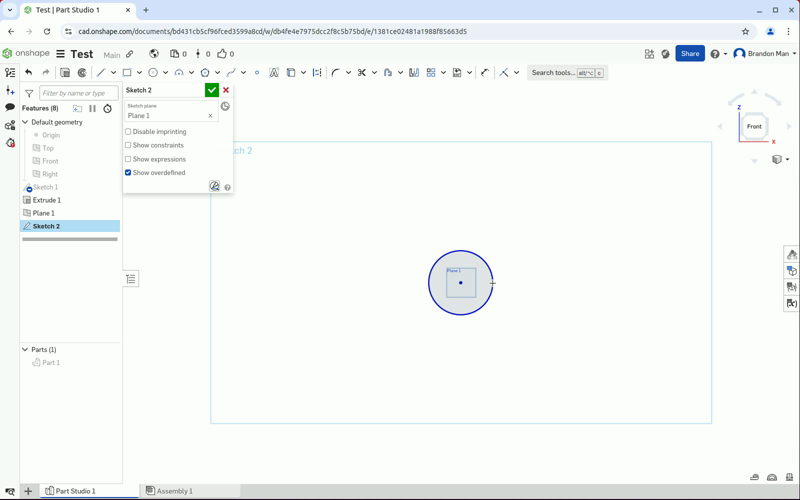
key_down(shift)
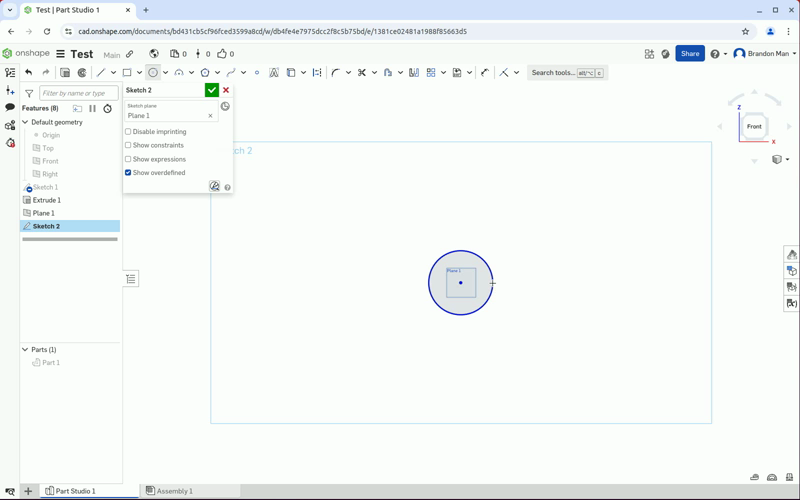
mouse_move(460, 282)
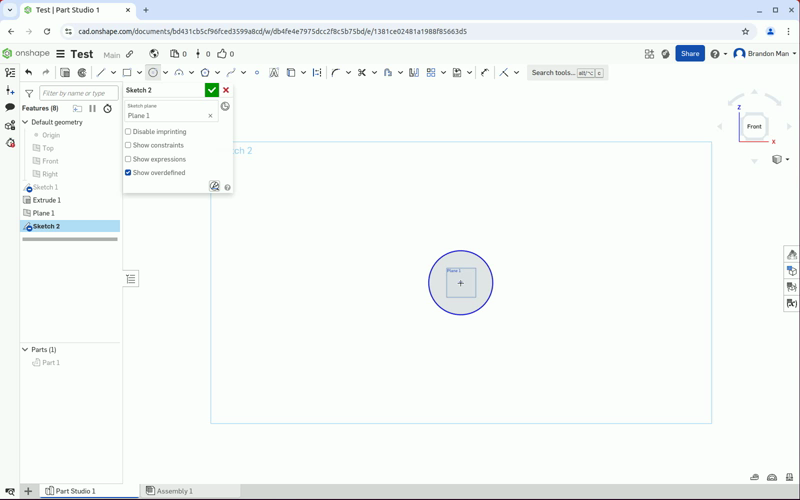
click(460, 282)
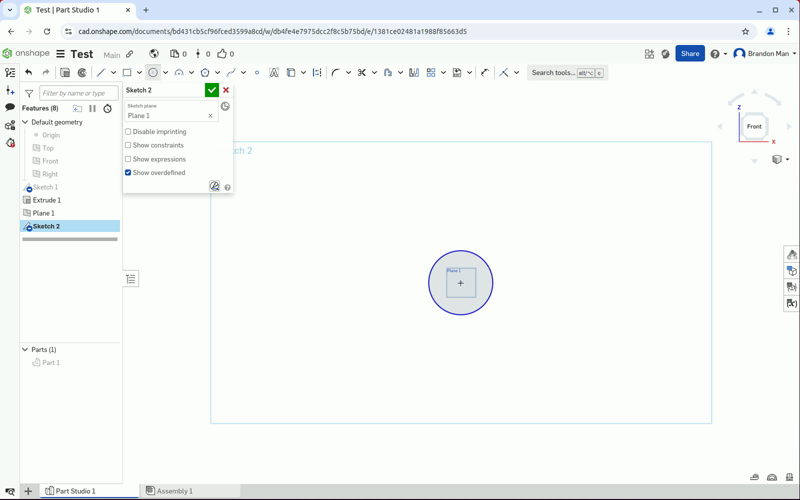
key_up(shift)
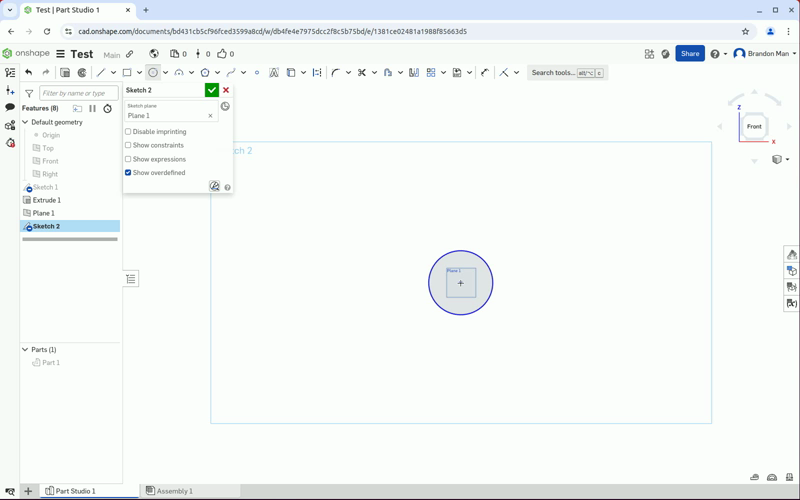
mouse_move(478, 282)
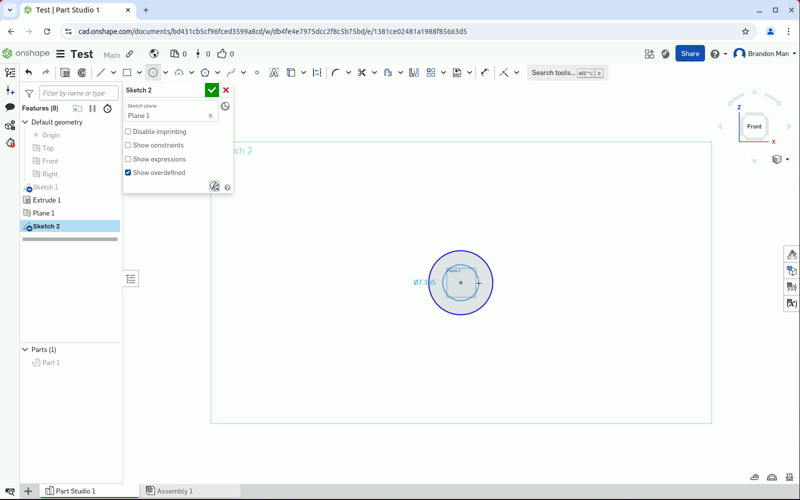
click(478, 282)
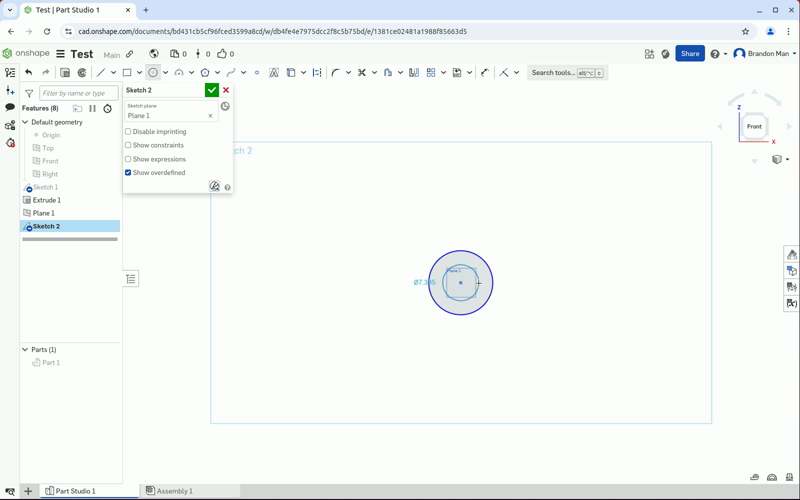
key(esc)
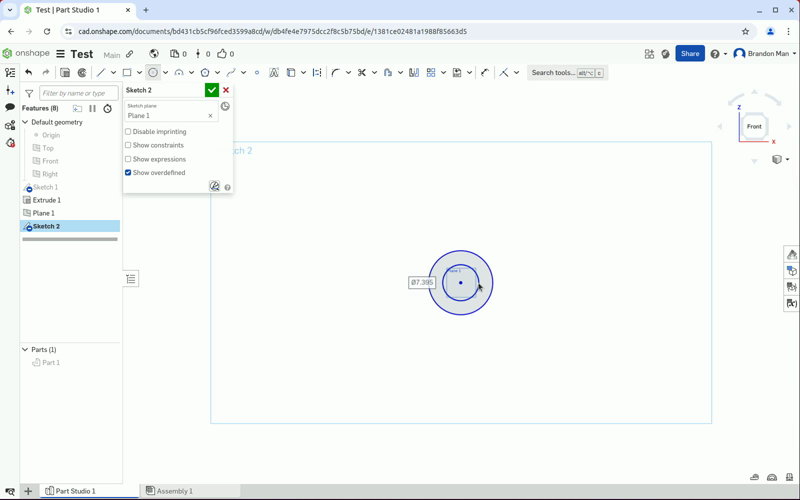
mouse_move(480, 301)
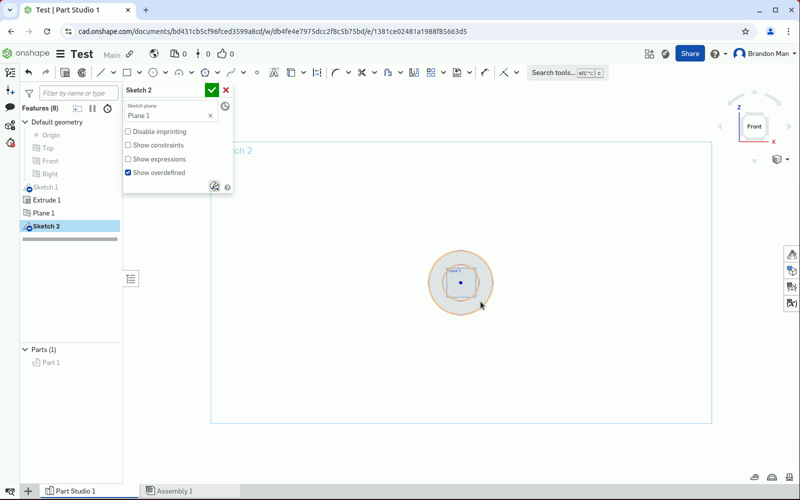
click(480, 301)
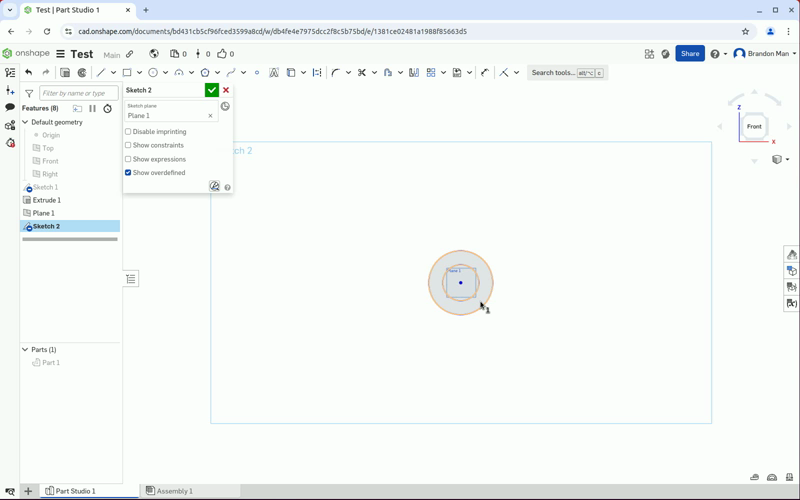
mouse_move(73, 352)
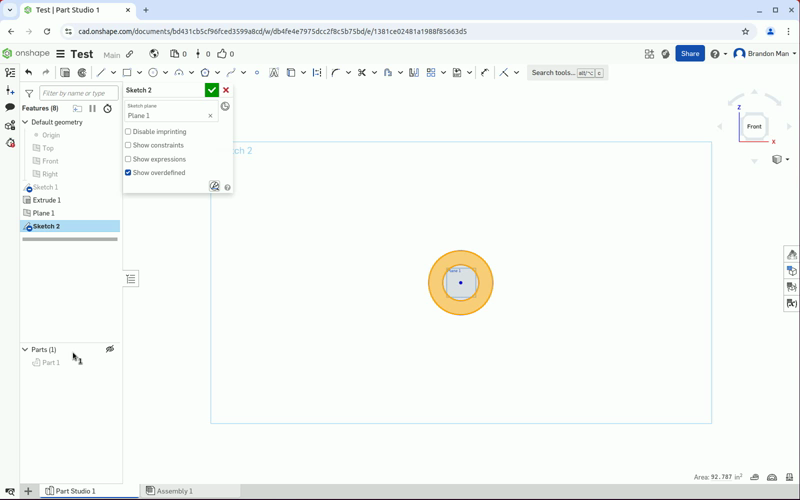
key(shift+y)
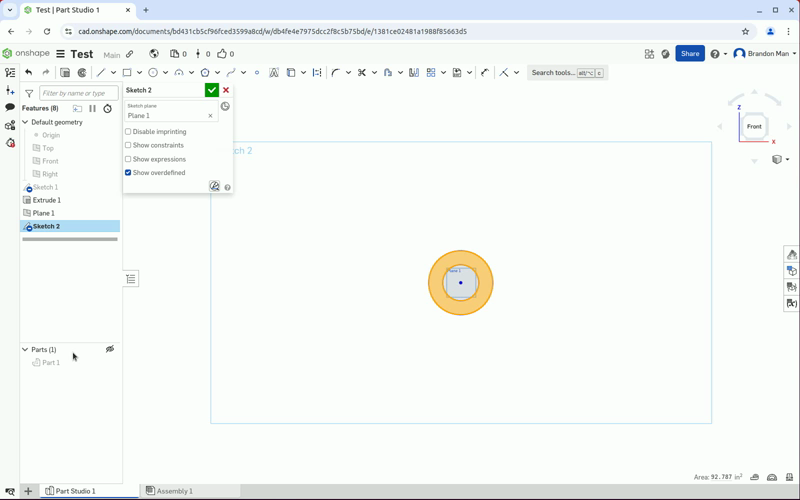
key(shift+e)
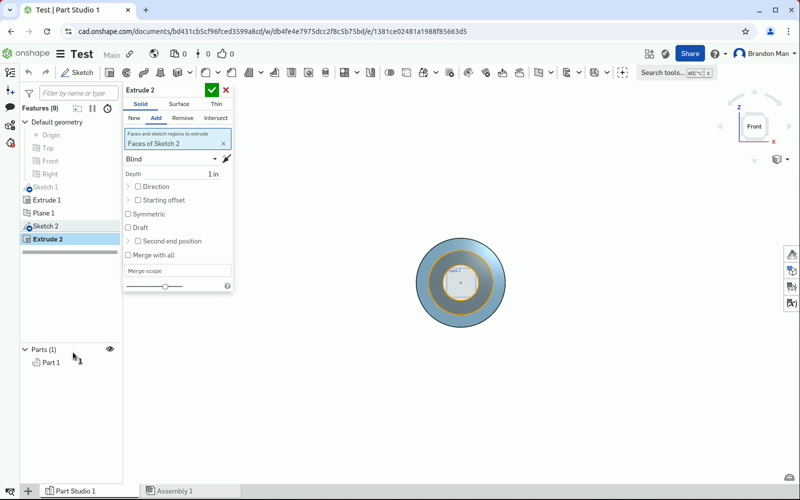
mouse_move(143, 106)
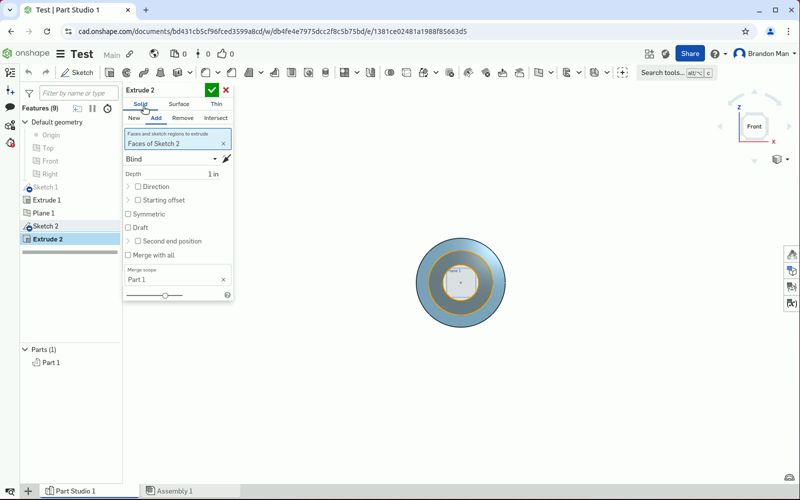
click(143, 106)
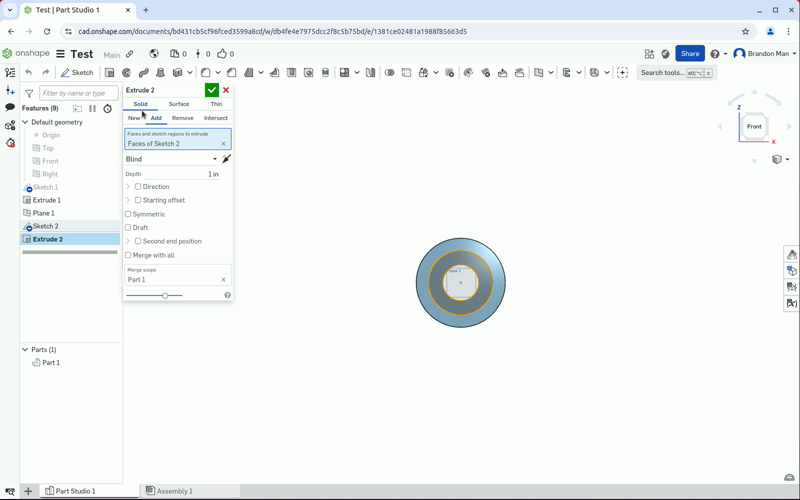
mouse_move(137, 120)
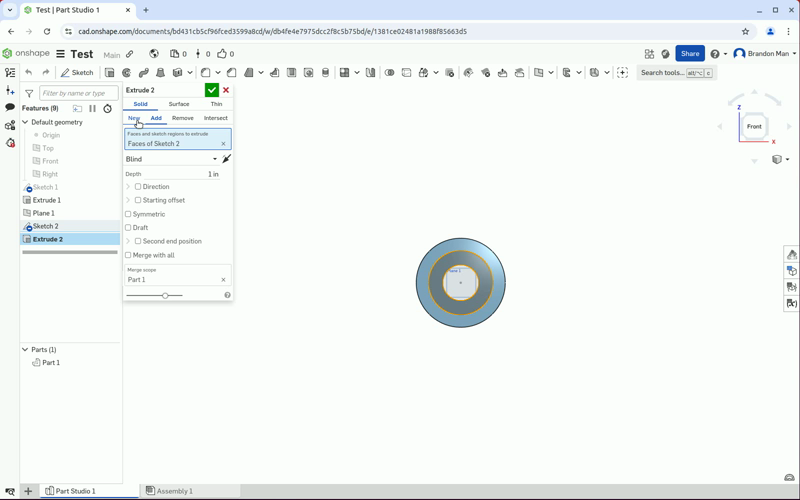
click(137, 120)
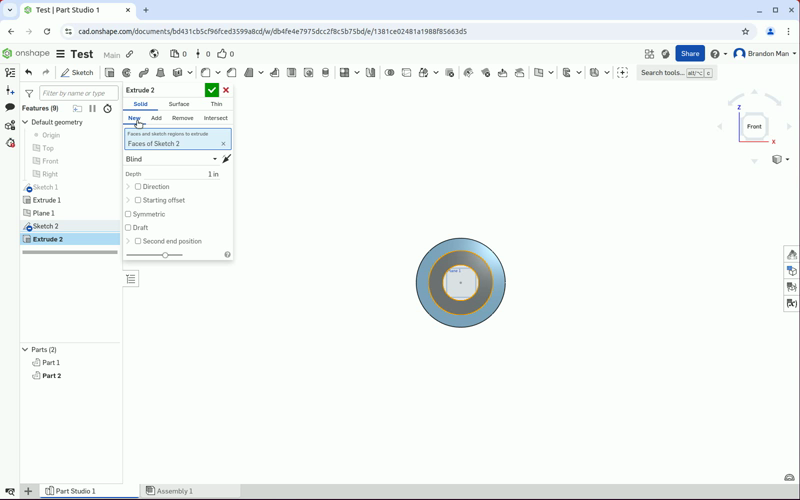
key(tab, 4)
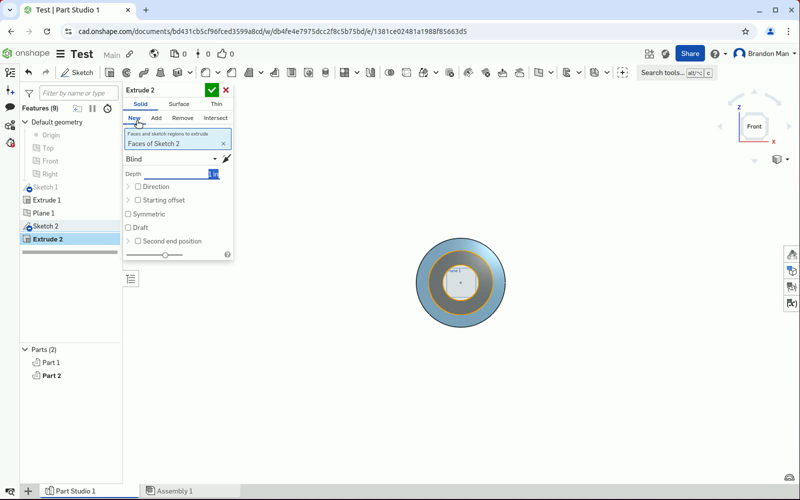
text(1.204)
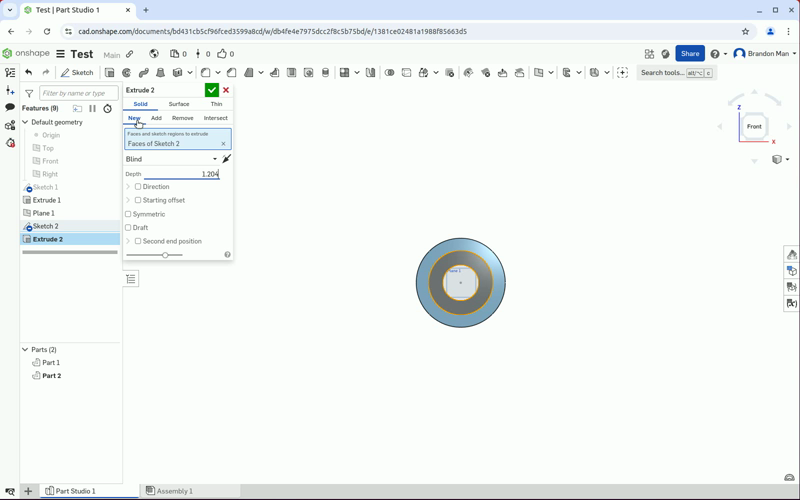
key(enter)
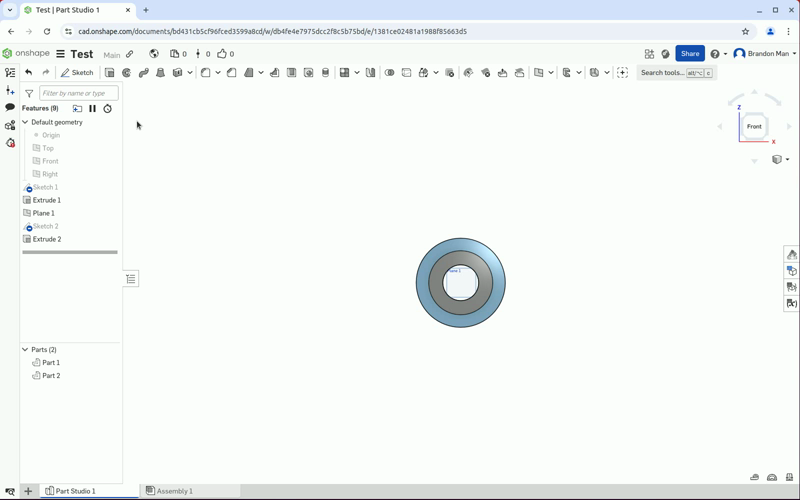
key(shift+h)
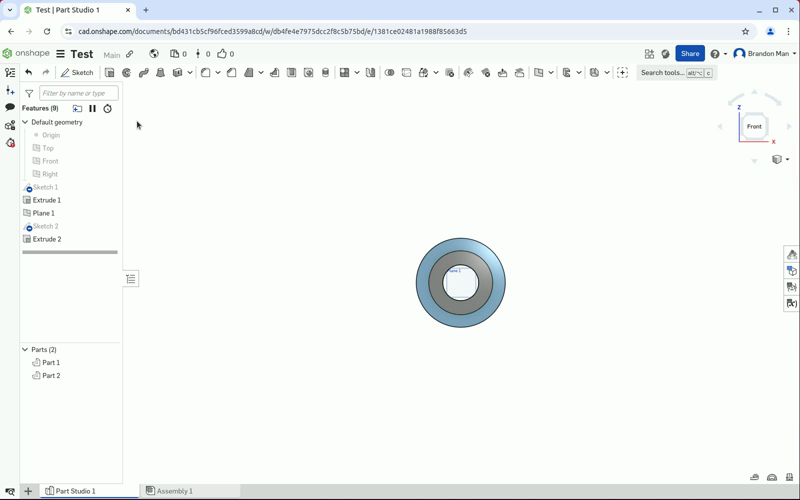
key(shift+h)
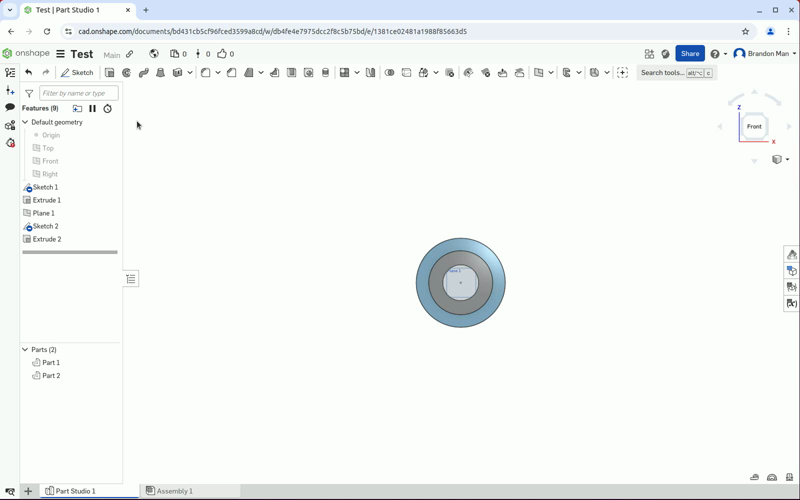
key(shift+7)
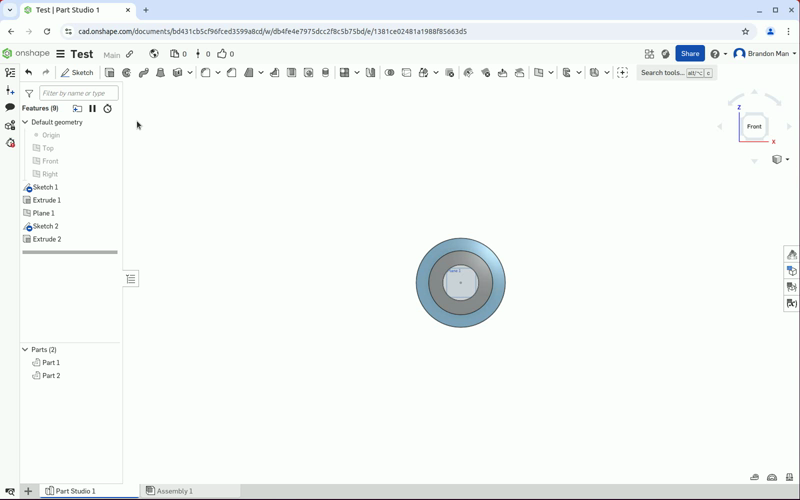
key(left, 2)
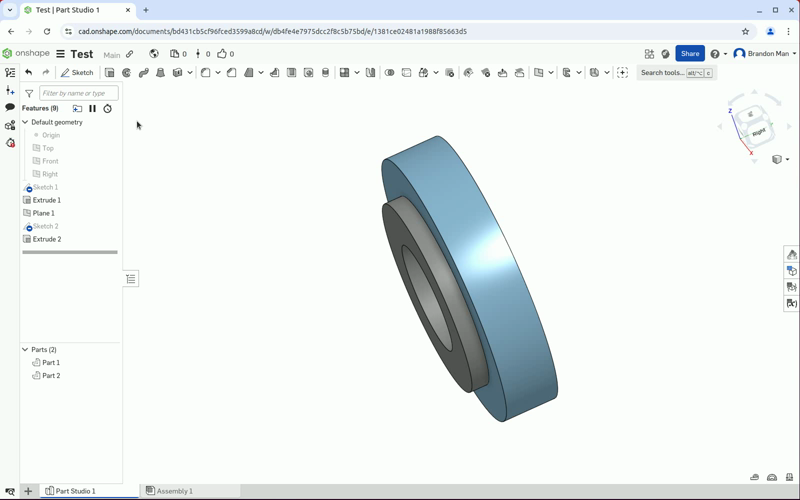
key(down, 2)
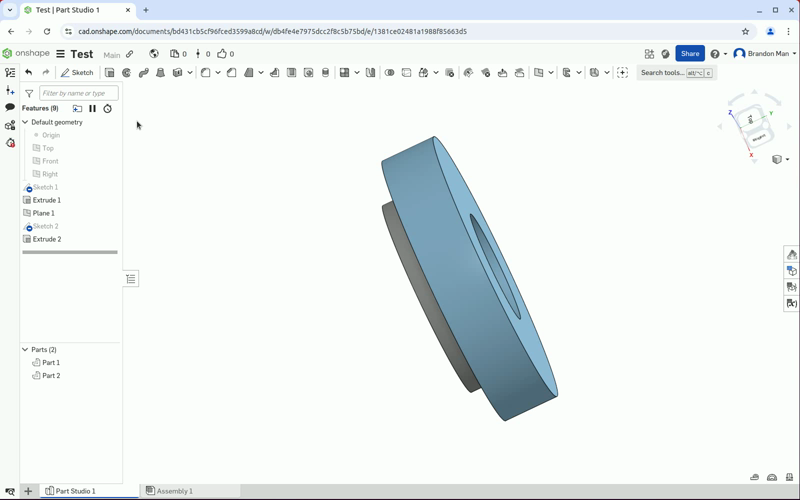
key(up, 2)
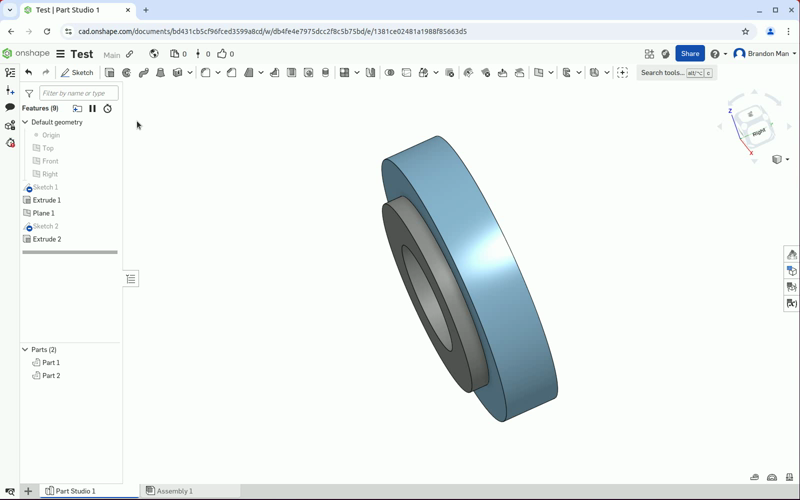
key(right, 2)
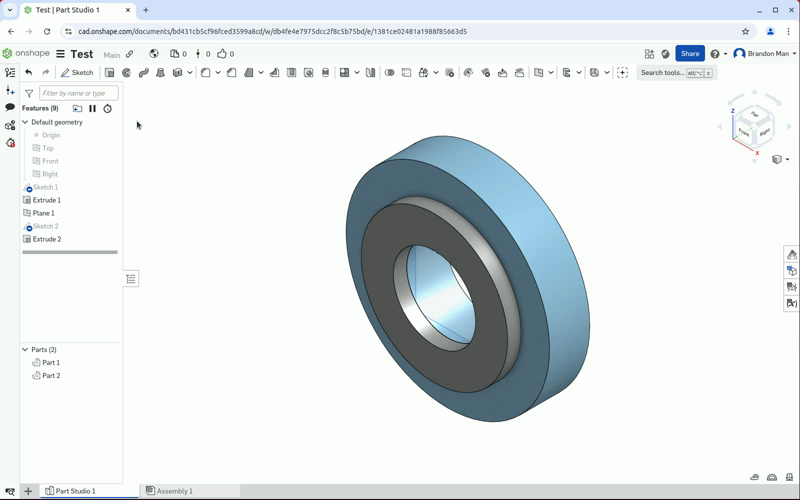
mouse_move(73, 189)
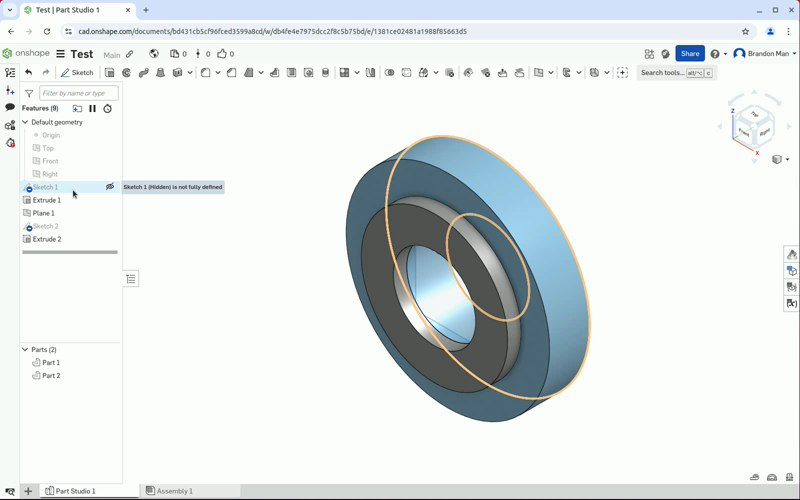
click(73, 189)